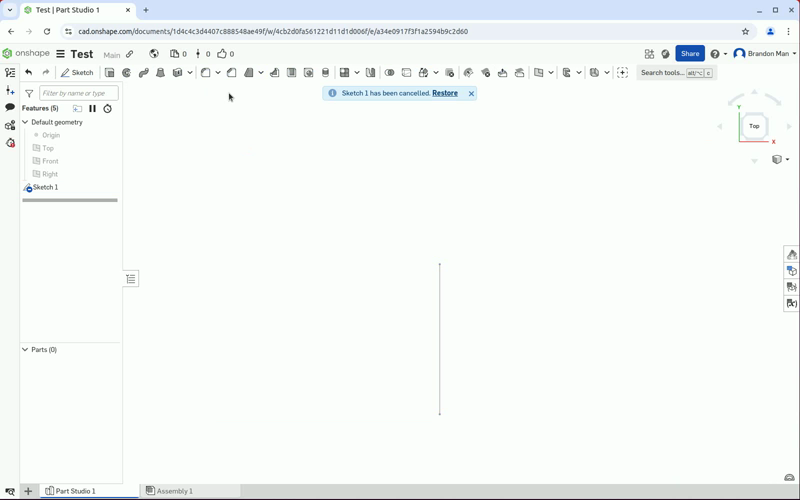
key(shift+h)
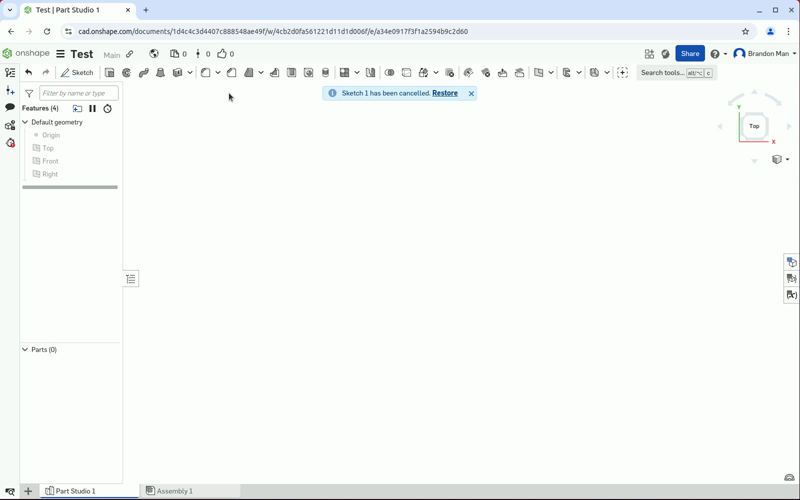
mouse_move(73, 352)
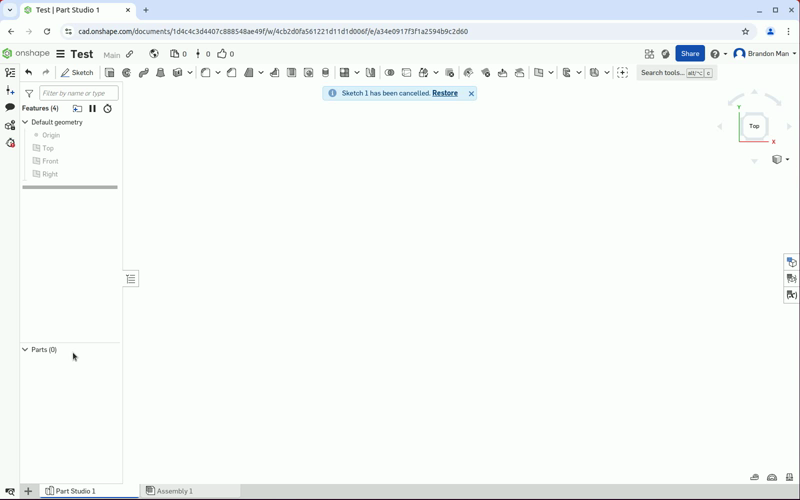
key(y)
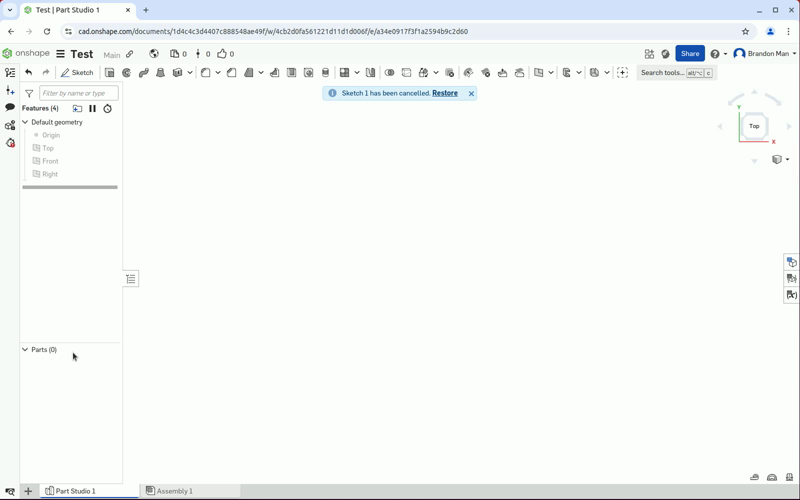
key(shift+p)
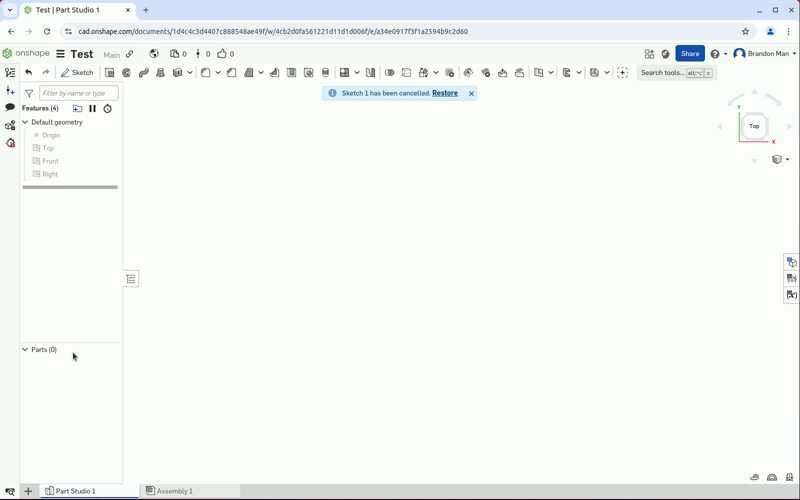
key(space)
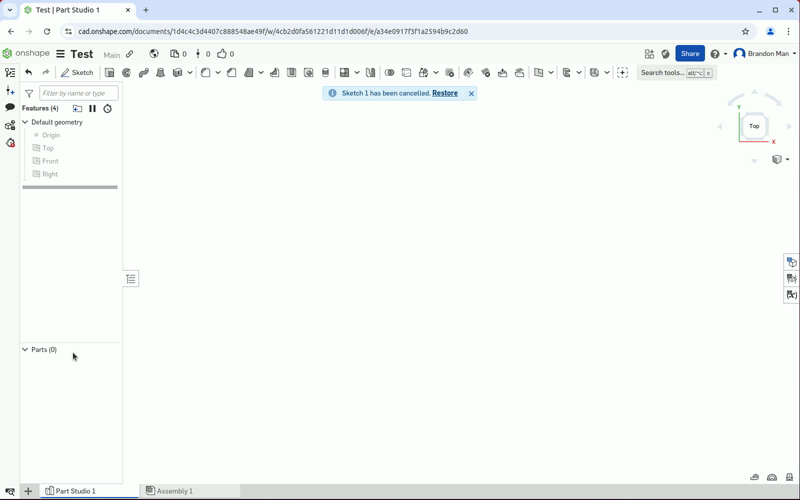
key_down(shift)
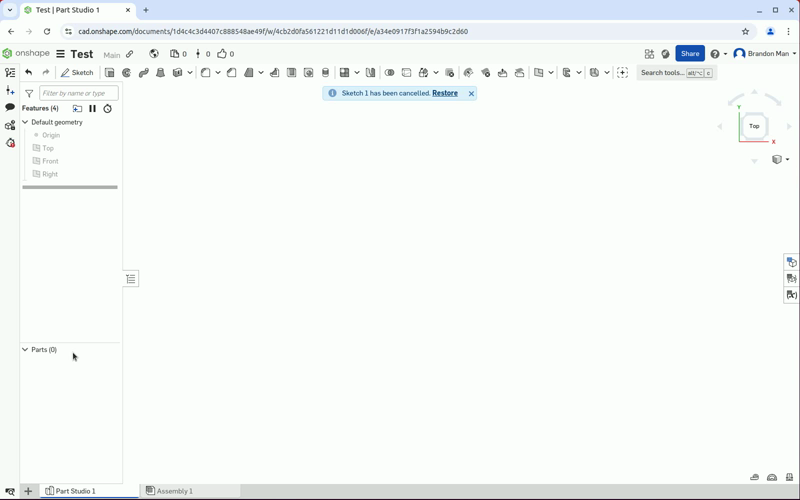
key(up)
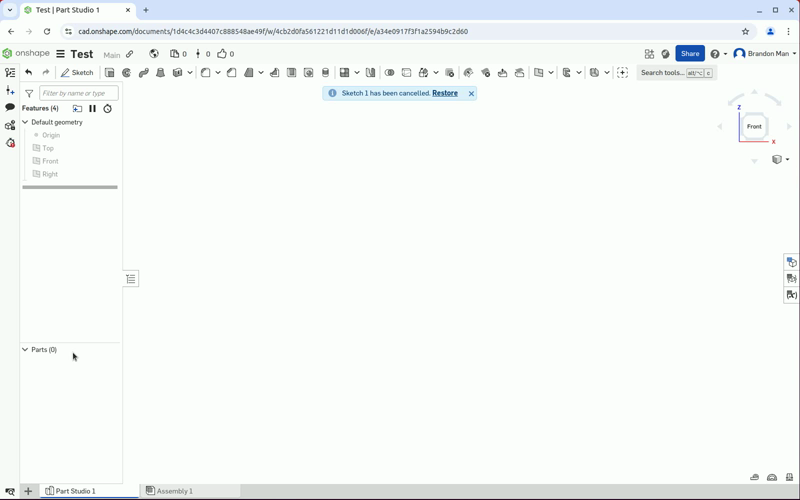
key_up(shift)
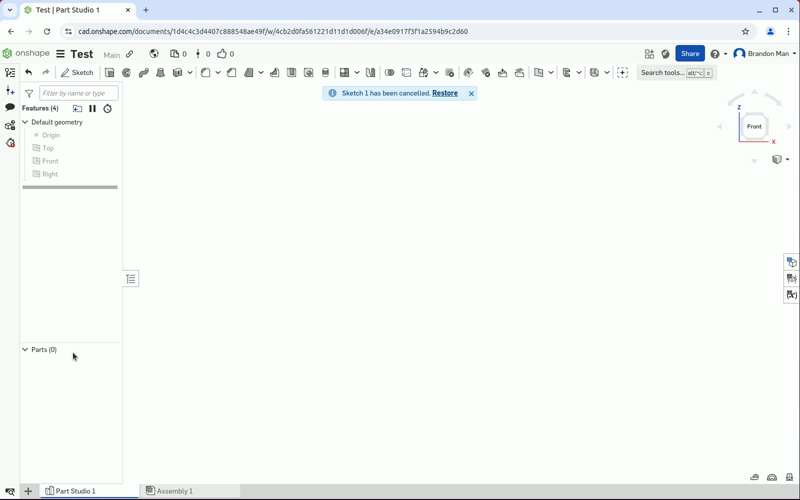
key(space)
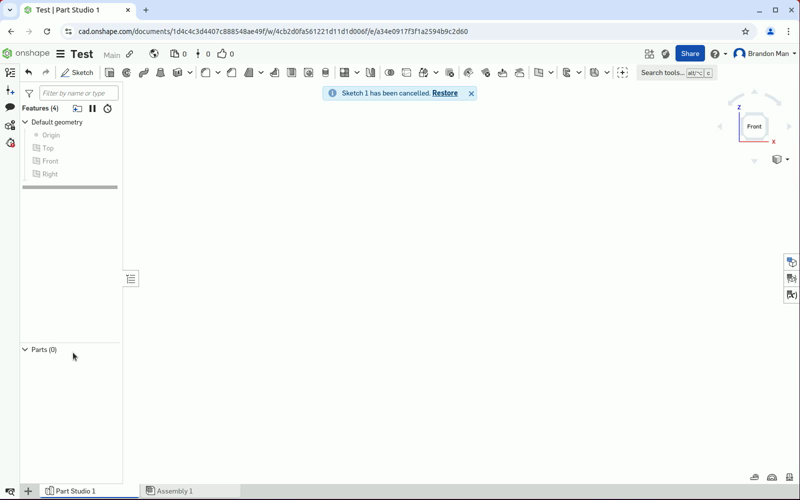
key_down(shift)
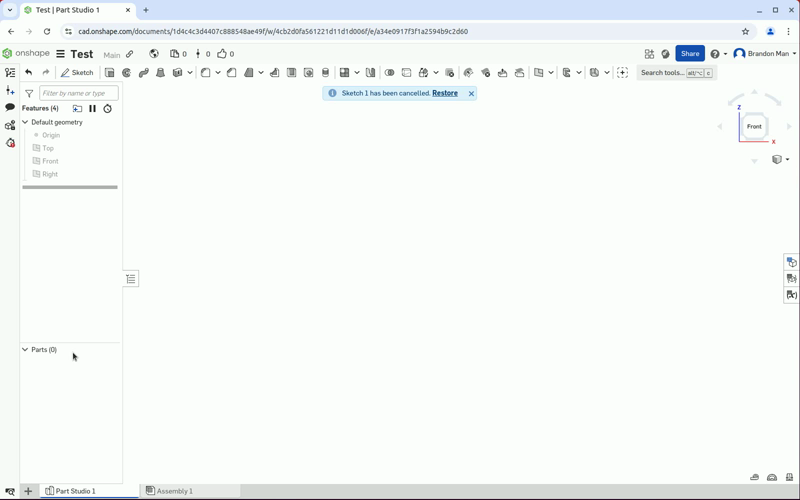
key(left)
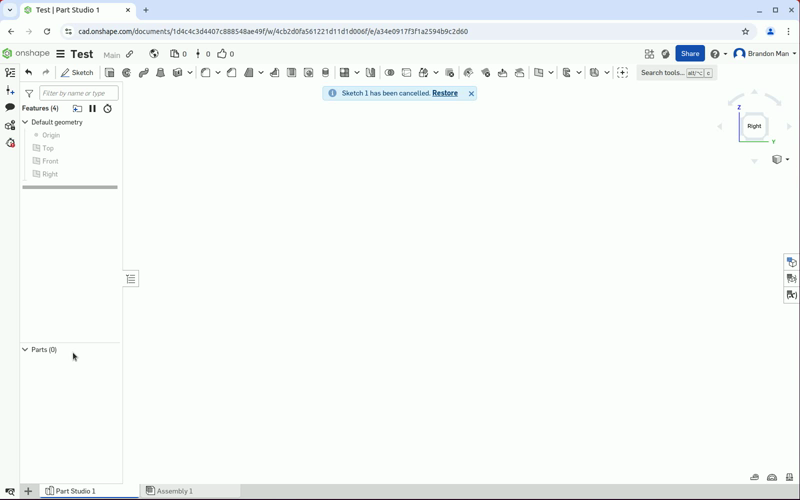
key_up(shift)
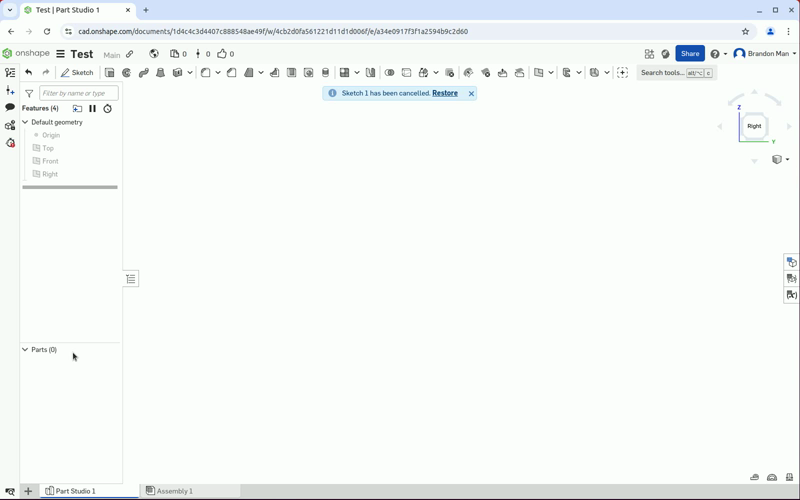
mouse_move(73, 352)
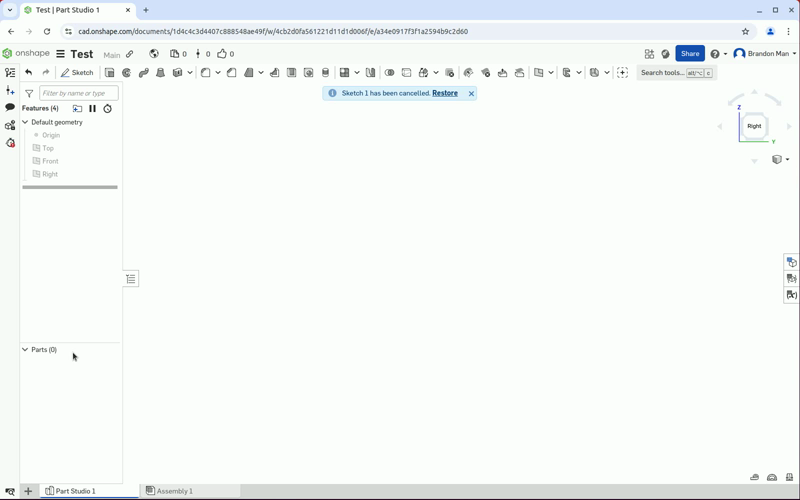
key(shift+y)
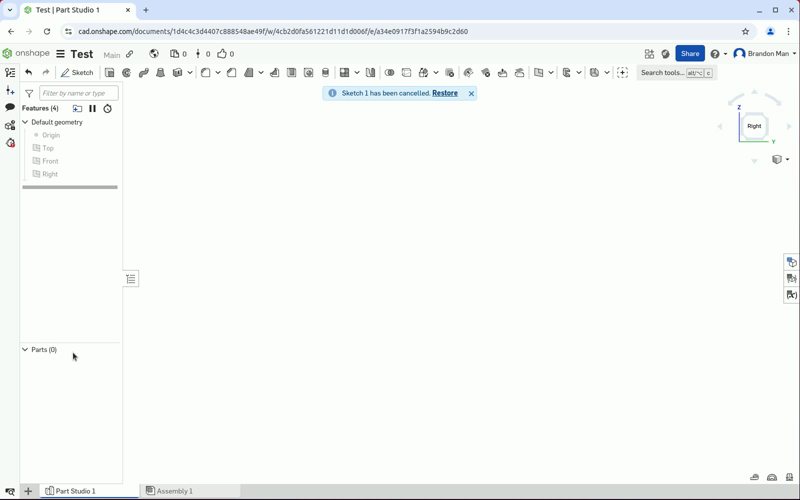
key(shift+s)
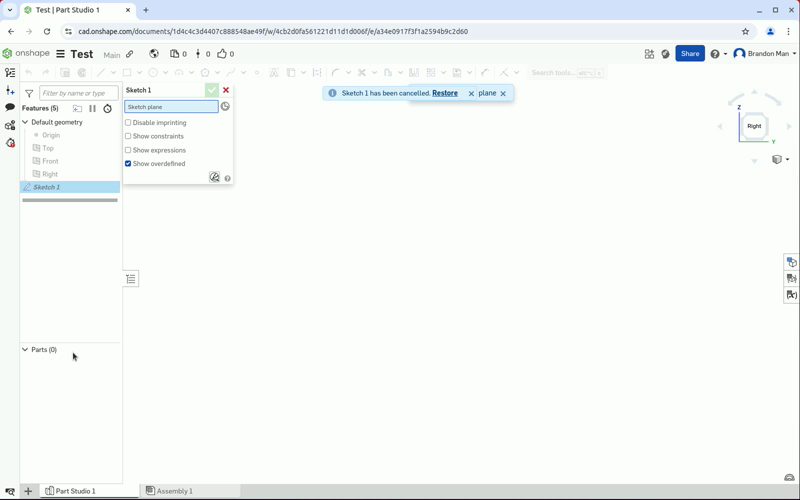
mouse_move(73, 176)
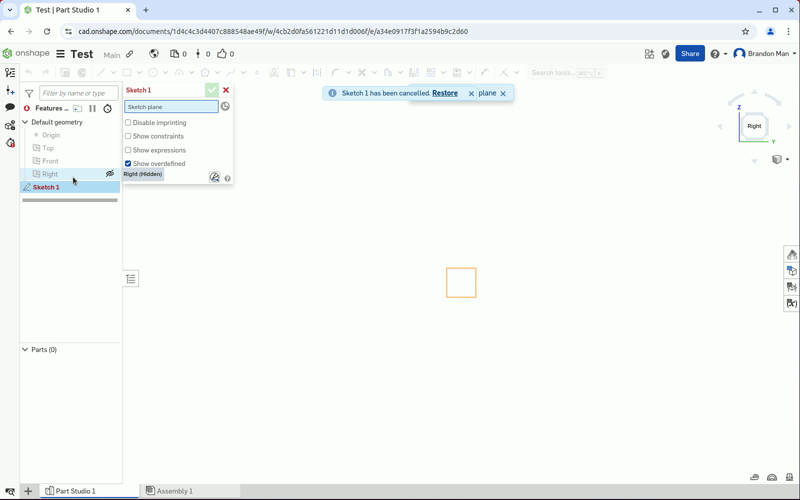
click(73, 176)
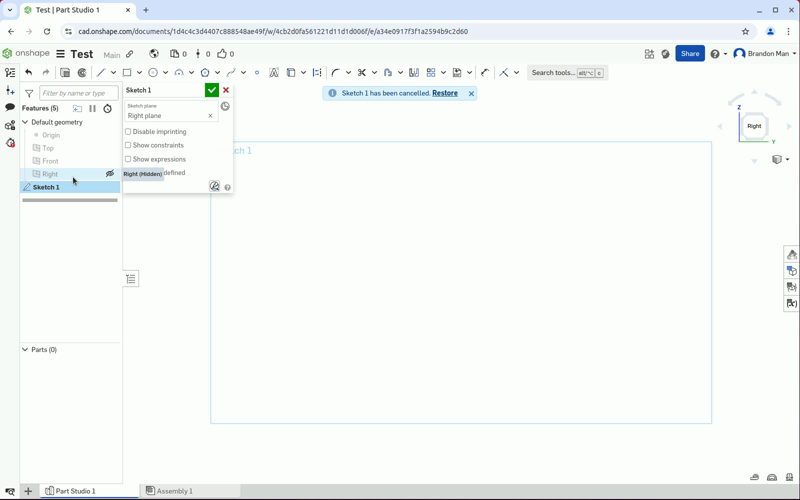
mouse_move(73, 352)
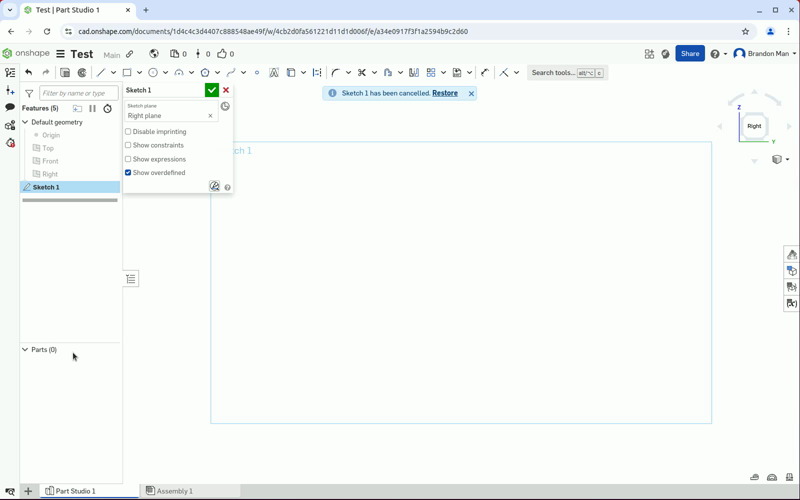
key(y)
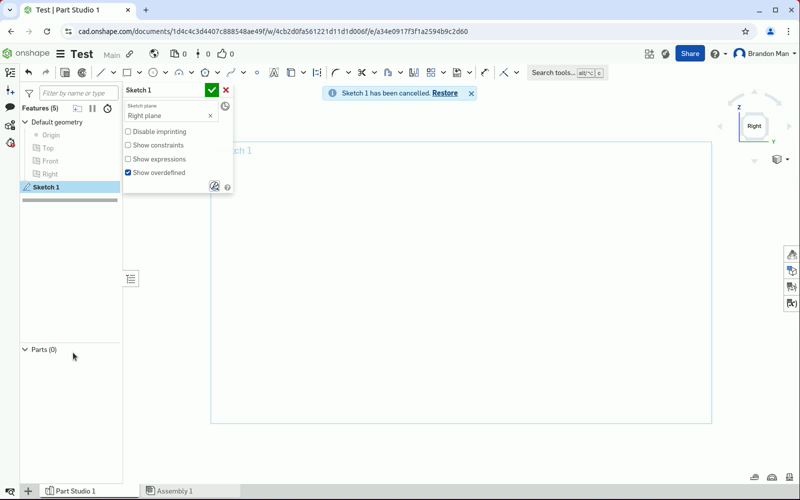
key(l)
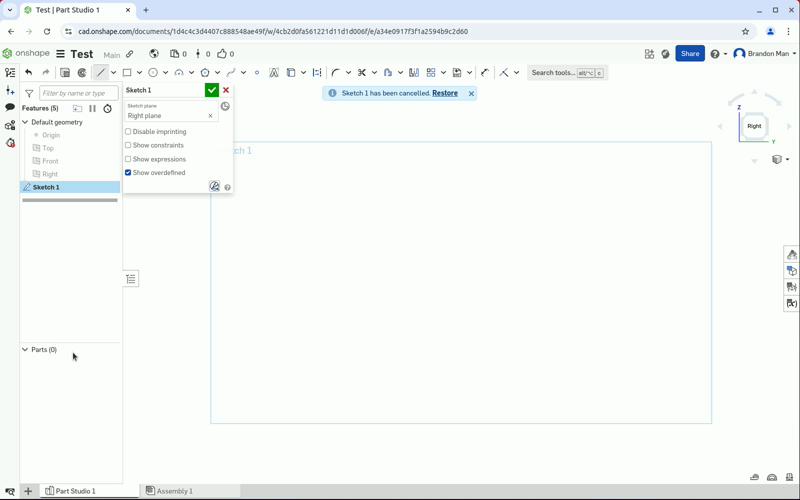
key_down(shift)
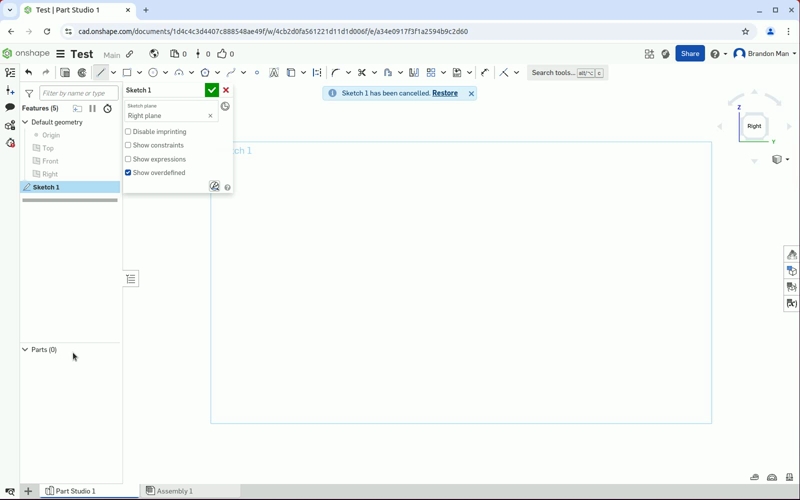
mouse_move(396, 395)
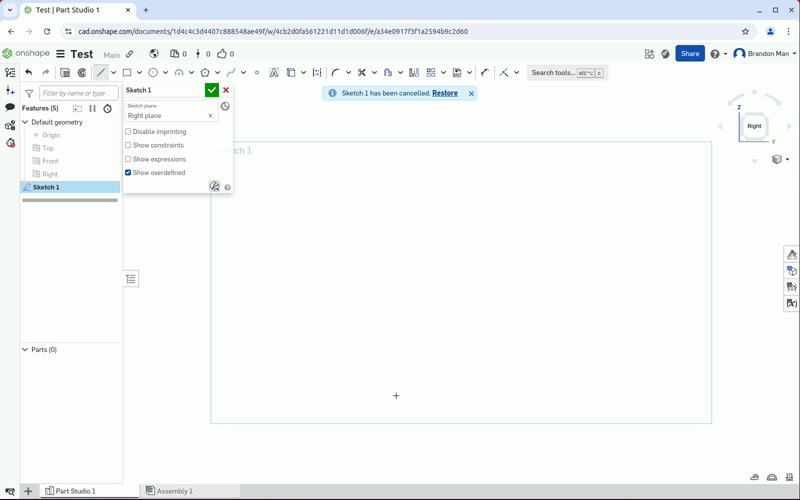
click(396, 395)
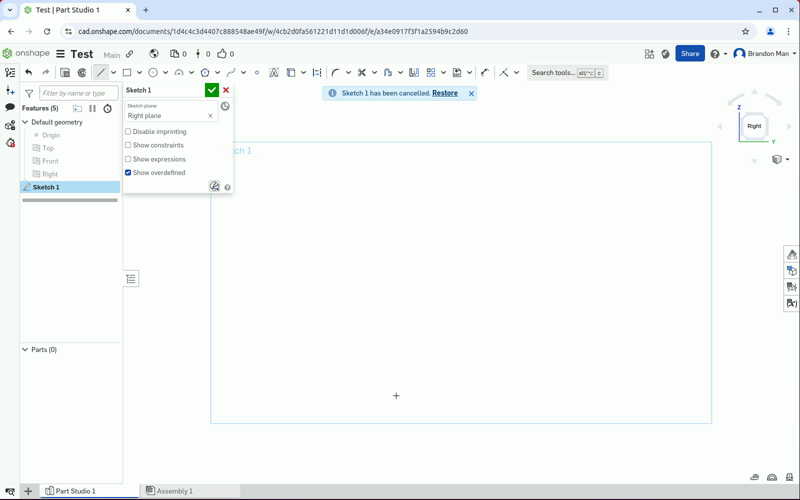
key_up(shift)
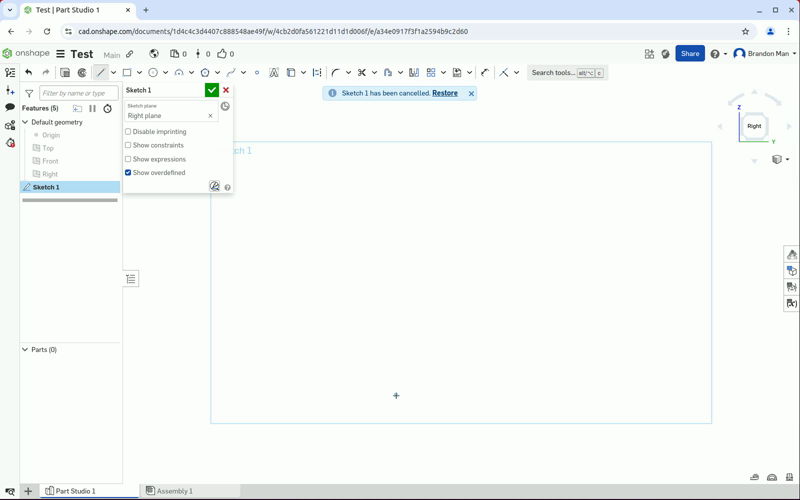
key_down(shift)
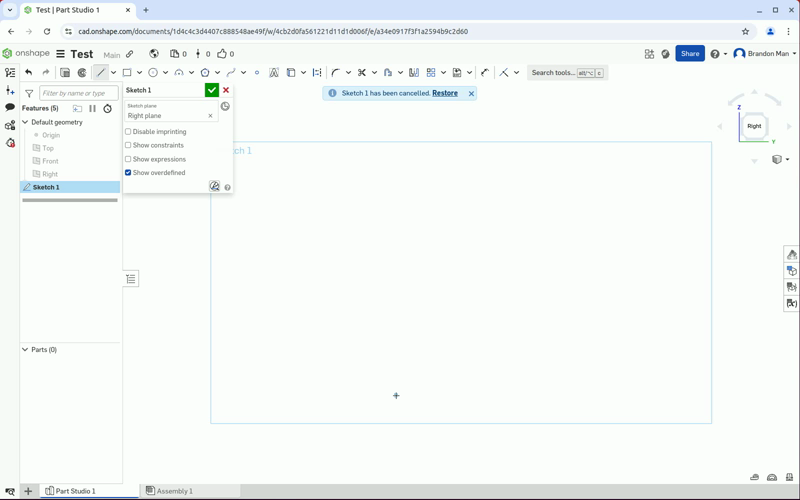
mouse_move(487, 395)
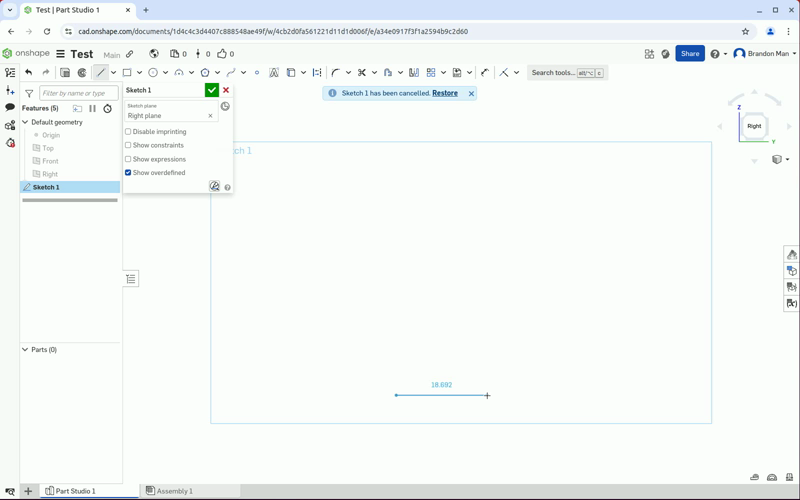
click(487, 395)
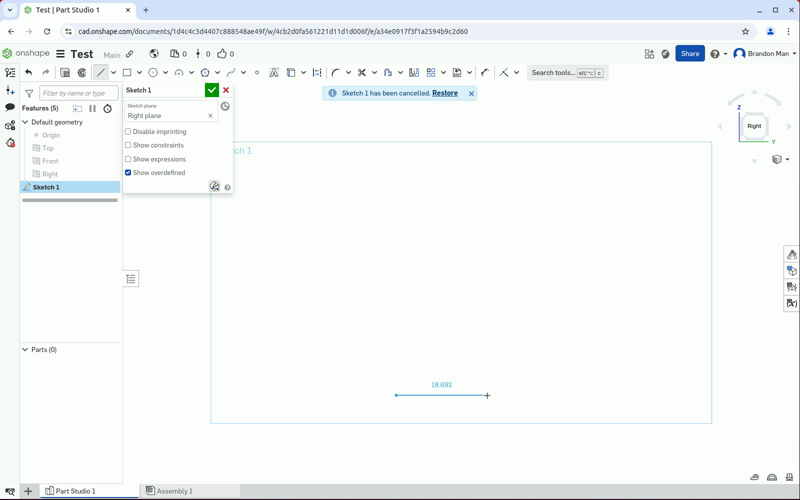
key_up(shift)
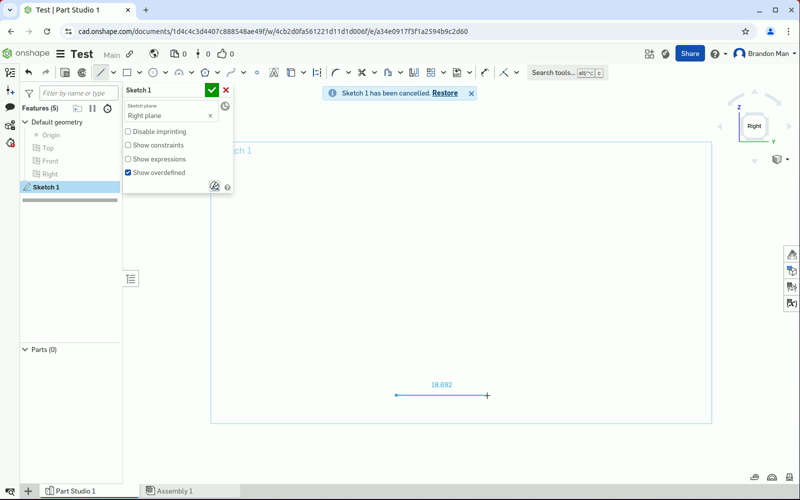
key_down(shift)
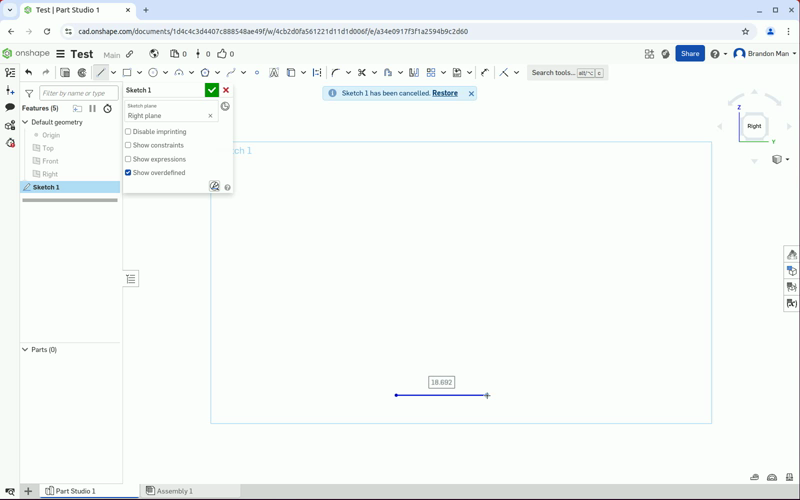
mouse_move(487, 256)
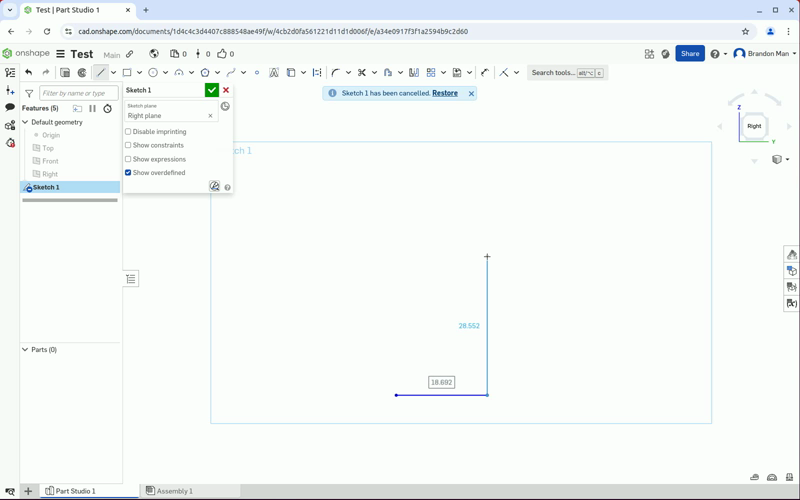
click(487, 256)
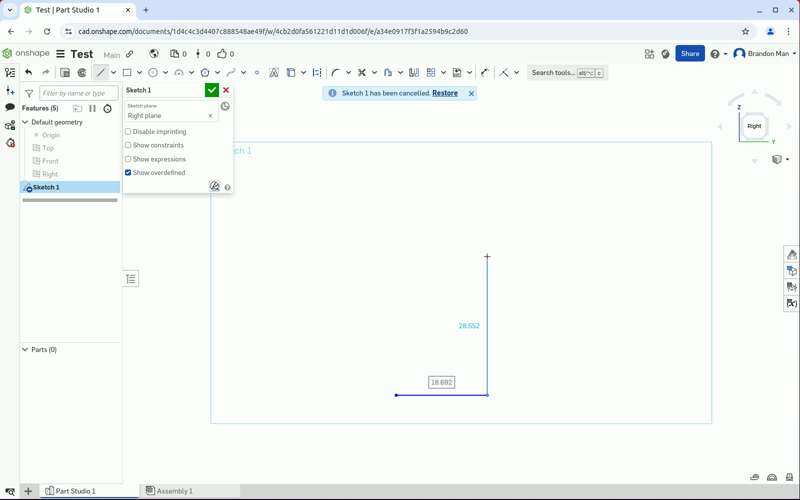
key_up(shift)
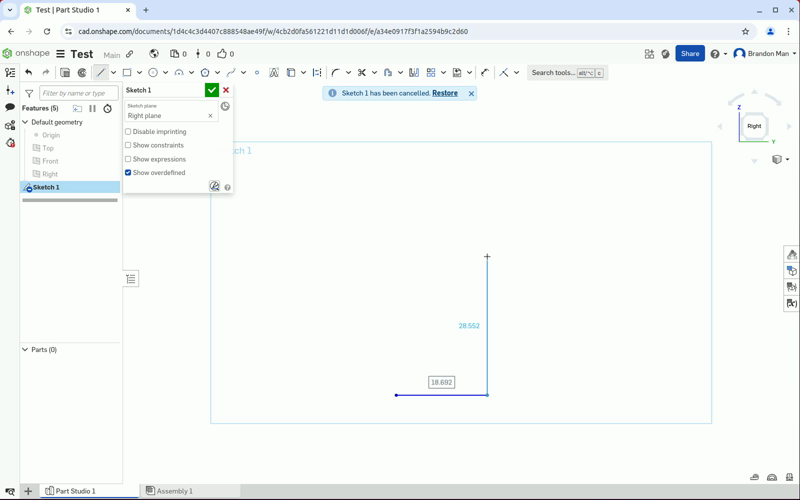
key_down(shift)
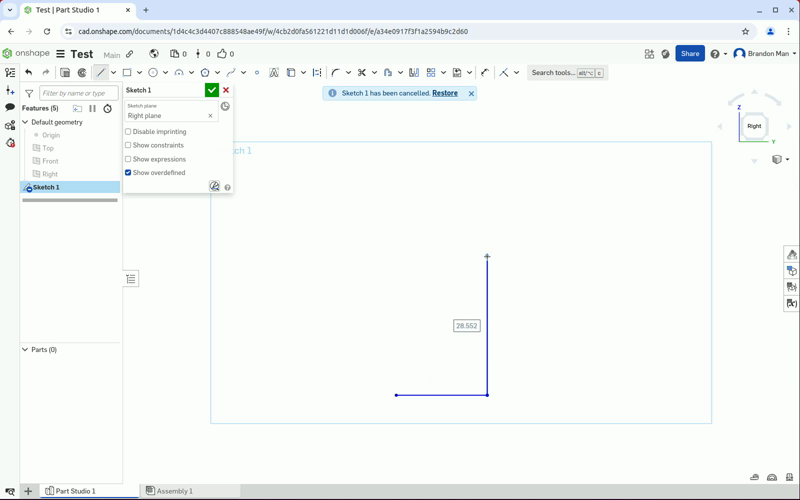
mouse_move(517, 256)
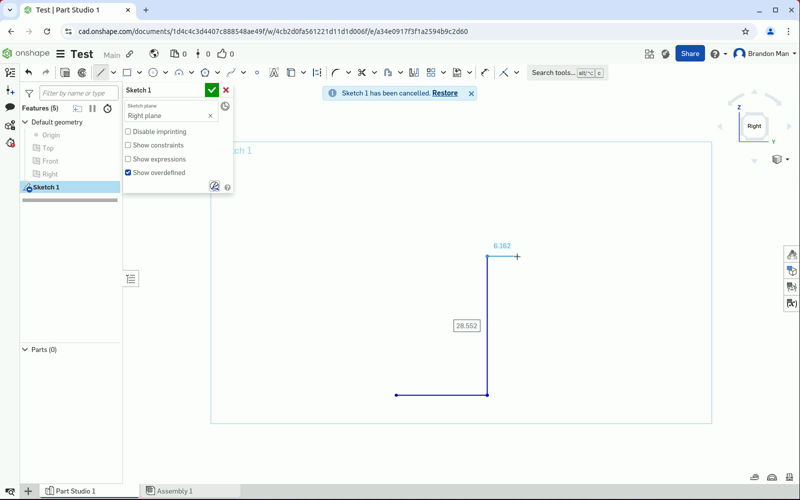
mouse_move(470, 256)
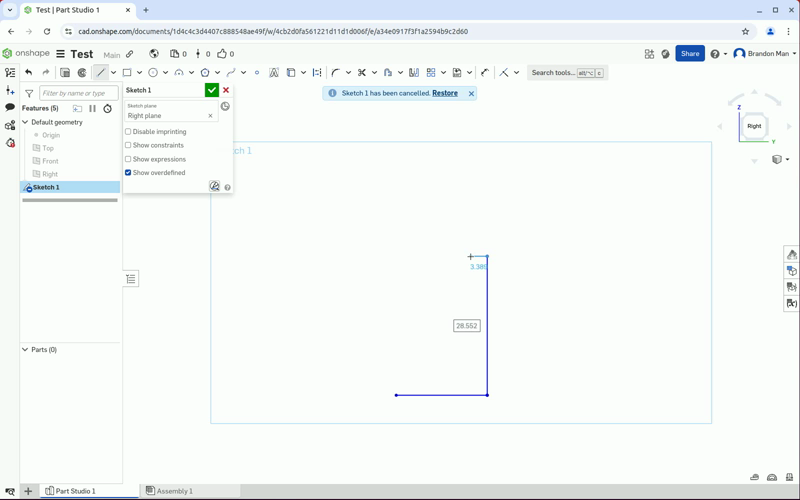
click(470, 256)
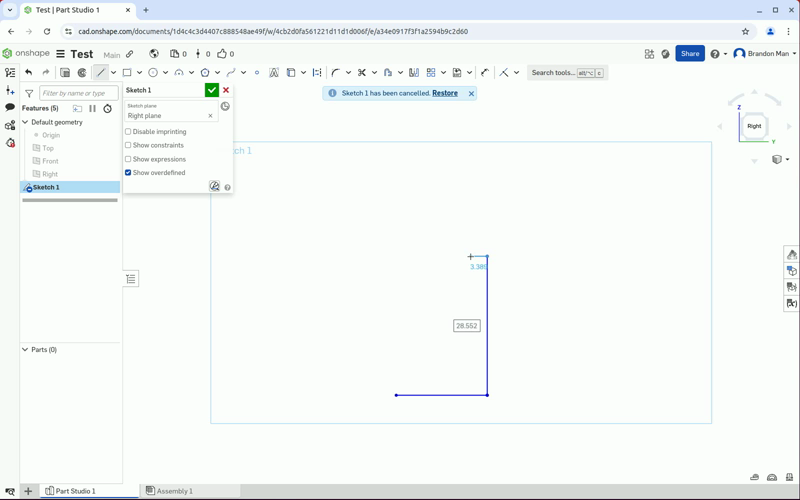
key_up(shift)
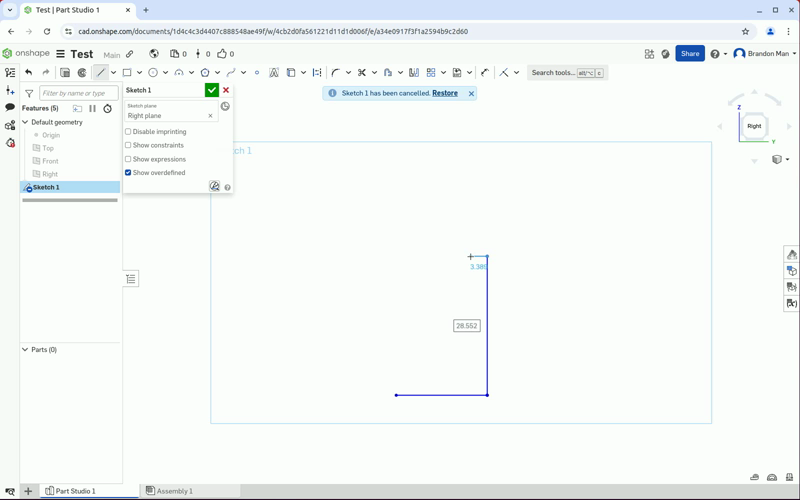
key_down(shift)
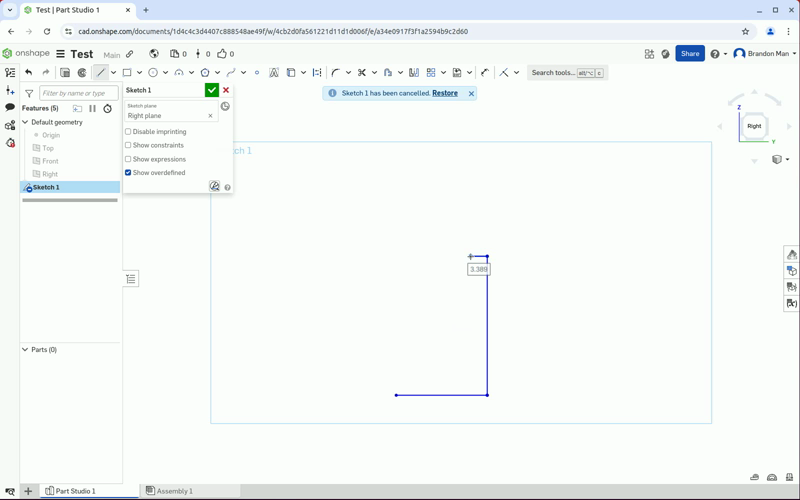
mouse_move(396, 256)
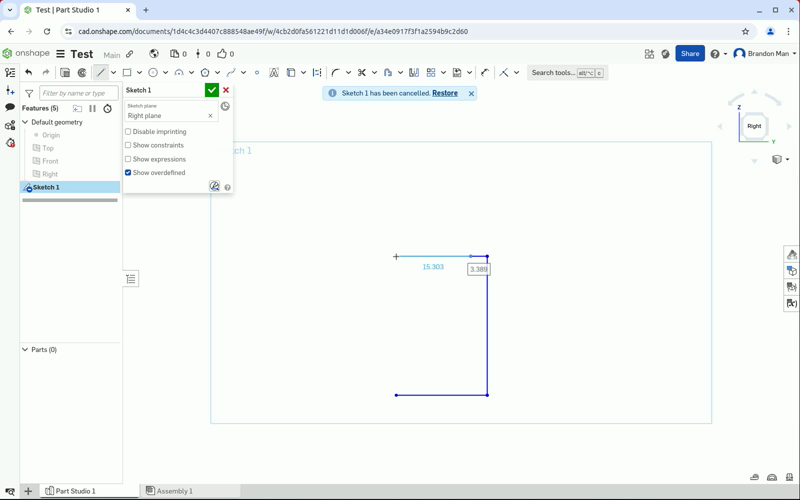
click(396, 256)
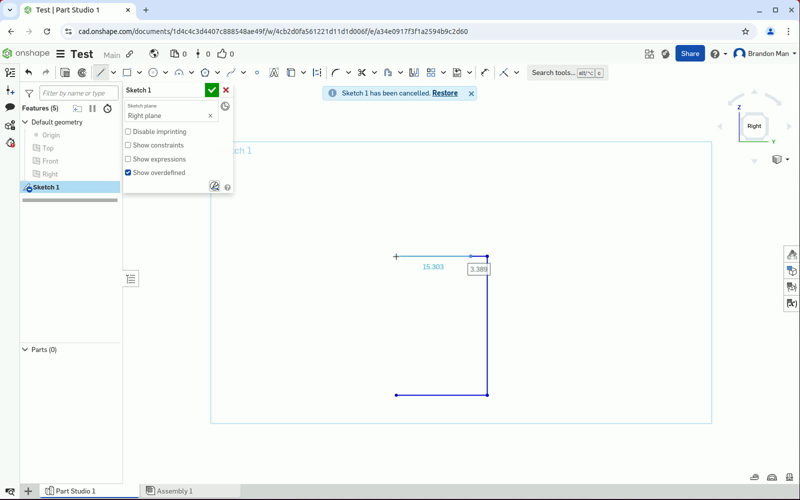
key_up(shift)
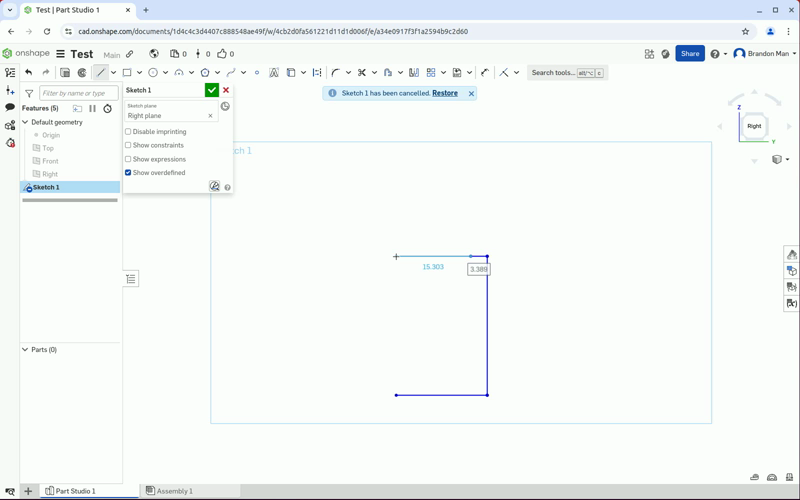
key_down(shift)
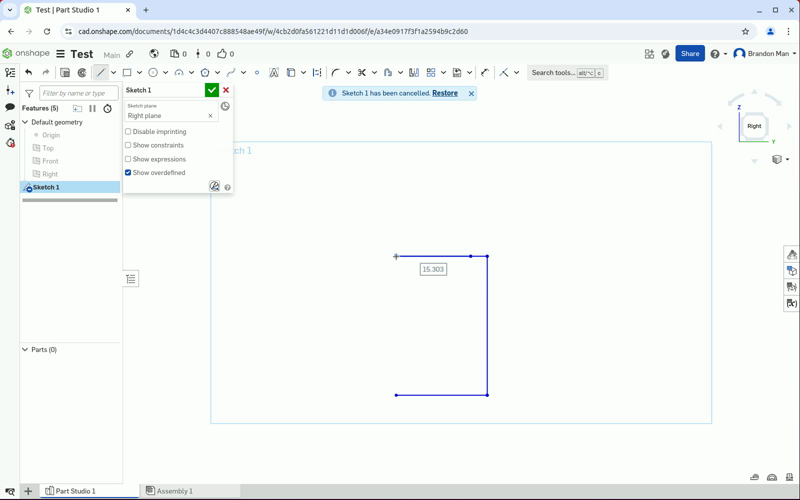
mouse_move(396, 395)
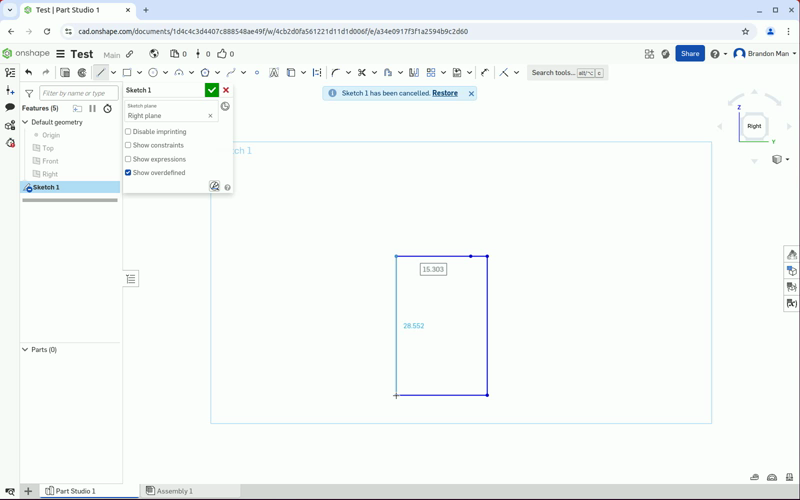
key_up(shift)
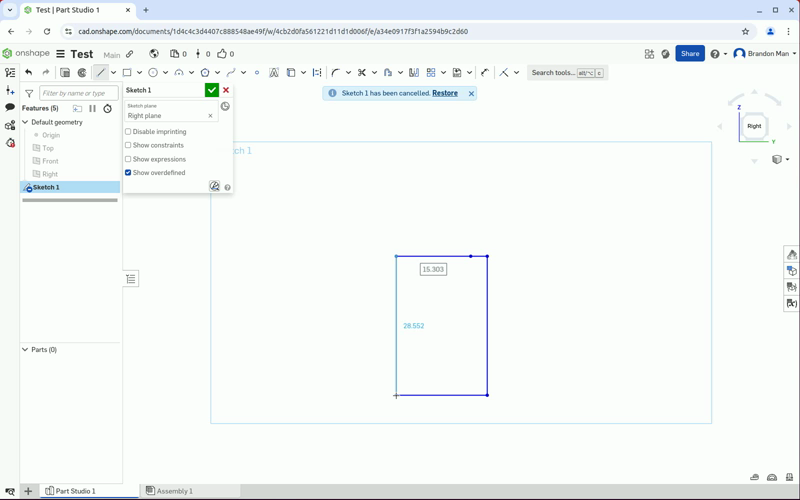
click(396, 395)
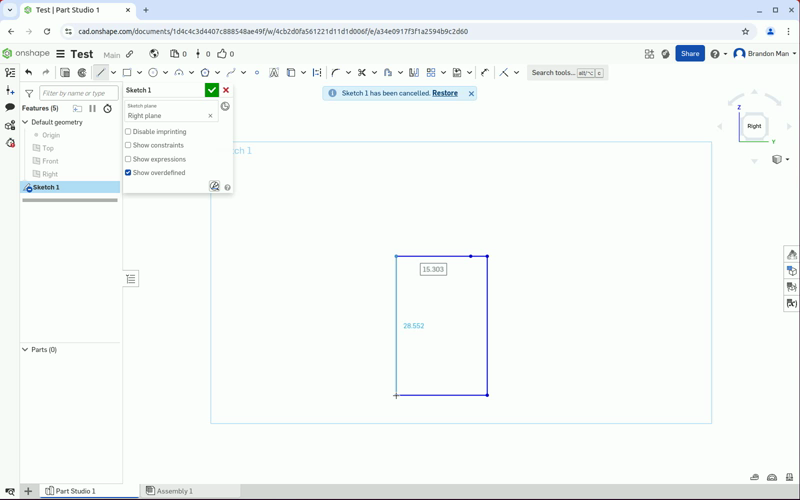
key(esc)
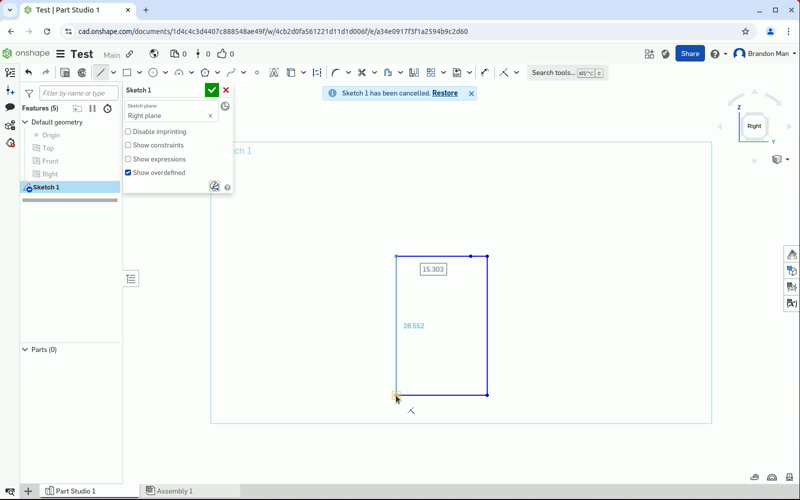
mouse_move(452, 382)
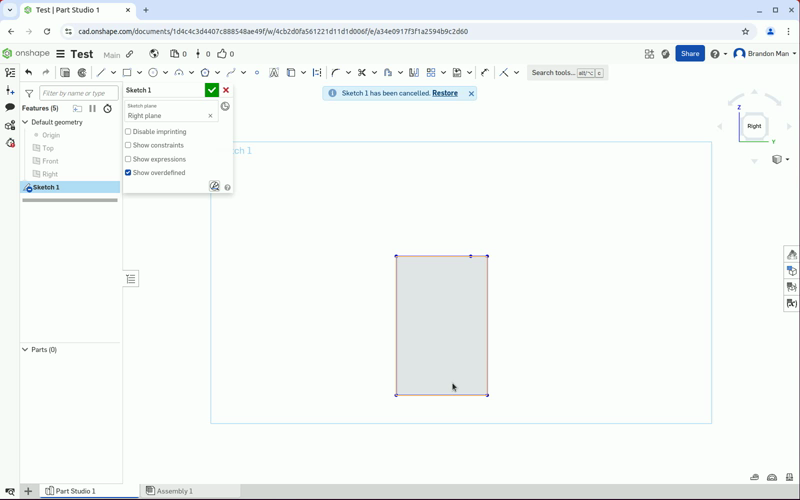
click(452, 382)
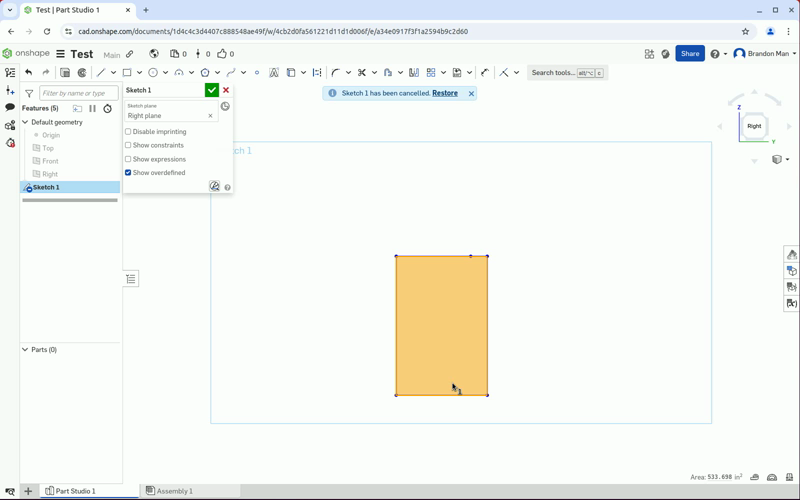
mouse_move(73, 352)
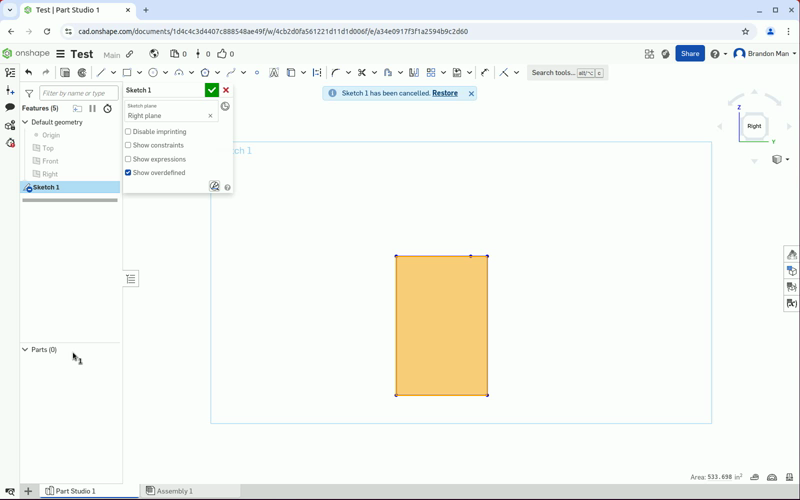
key(shift+y)
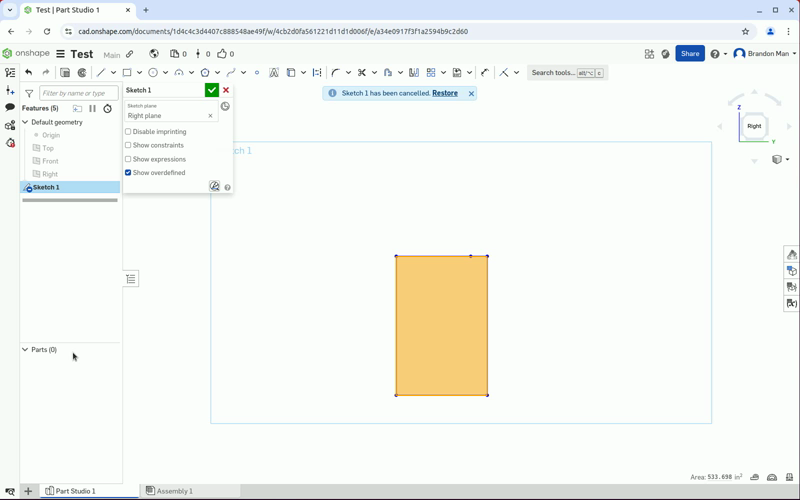
key(shift+e)
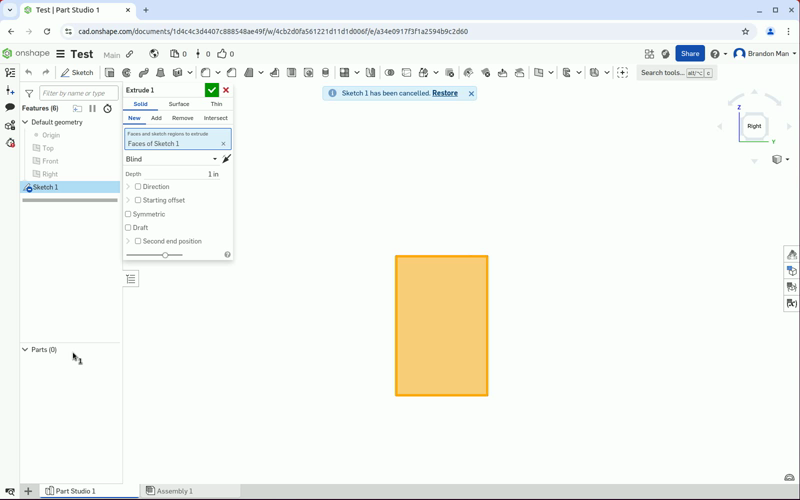
mouse_move(143, 106)
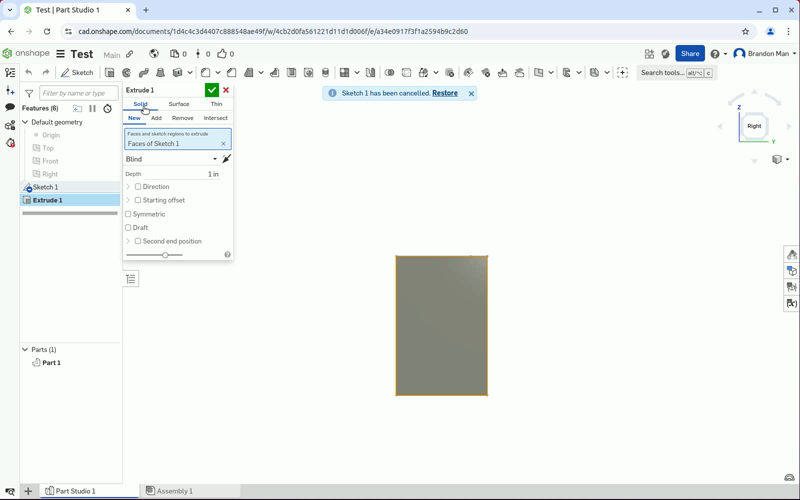
click(143, 106)
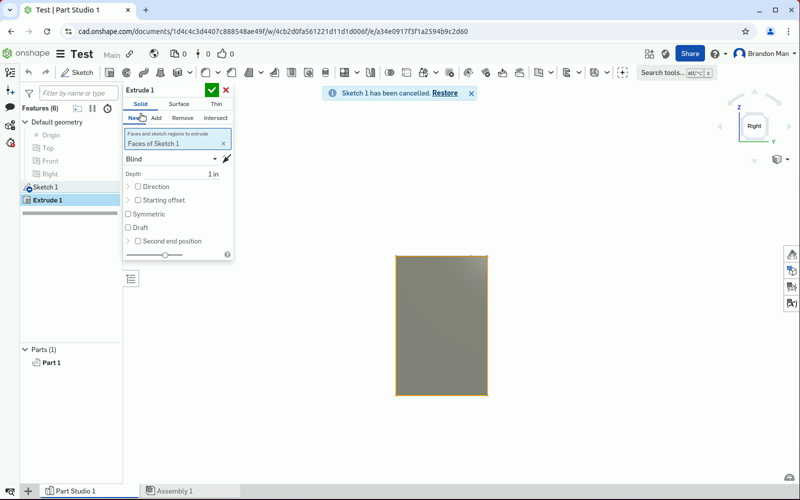
mouse_move(137, 120)
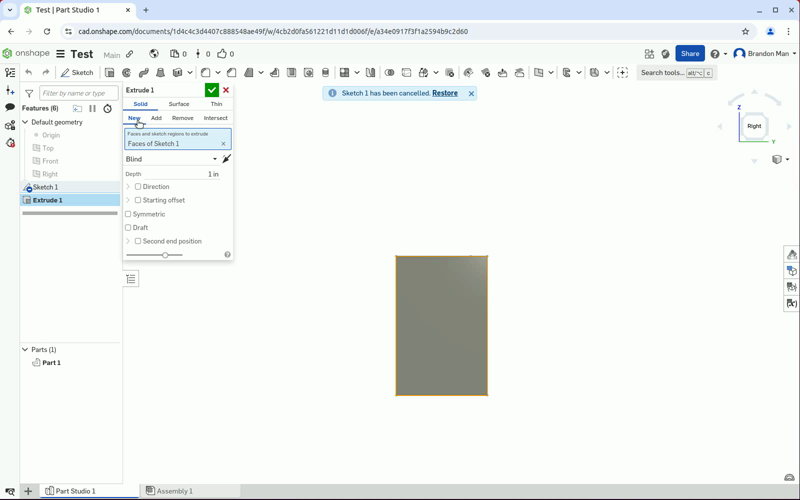
click(137, 120)
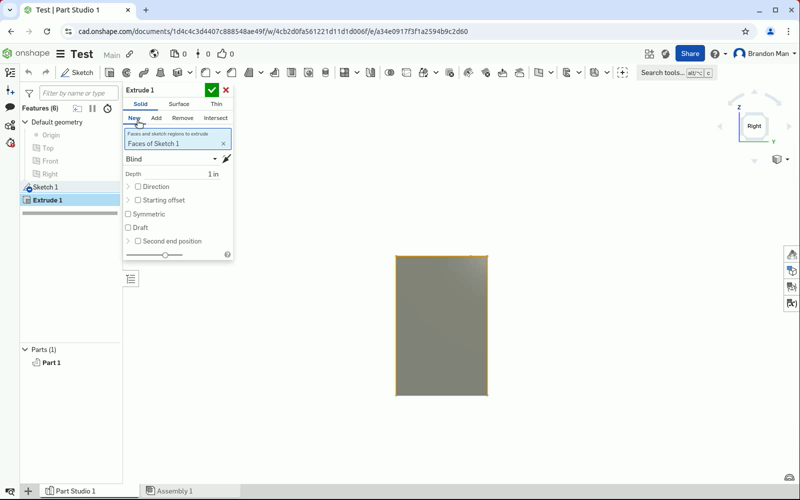
key(tab, 4)
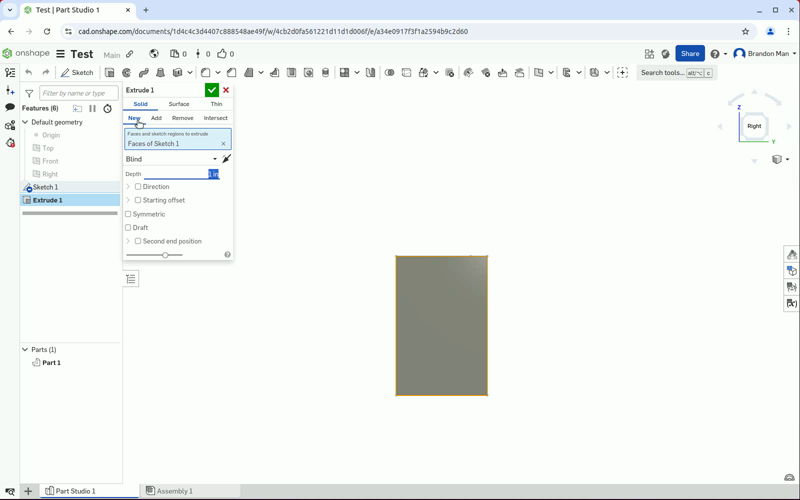
text(18.535)
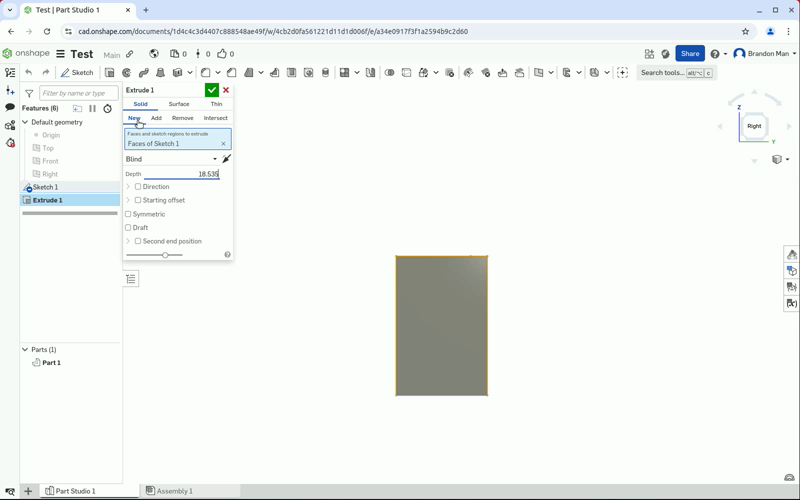
key(enter)
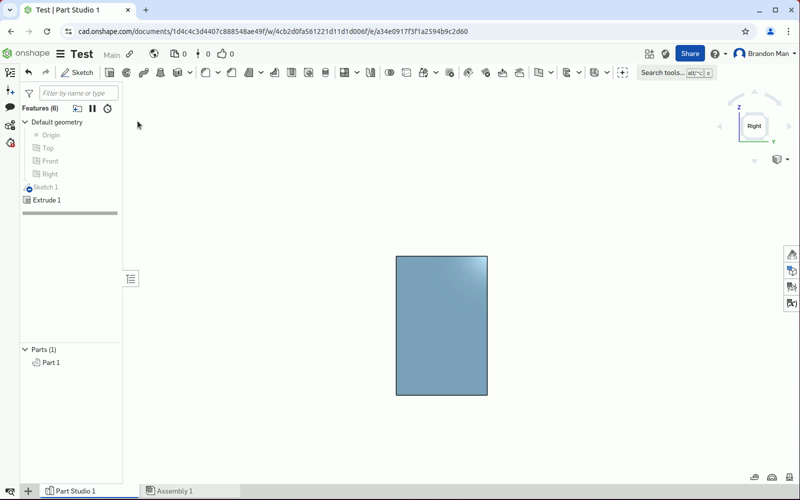
key(shift+h)
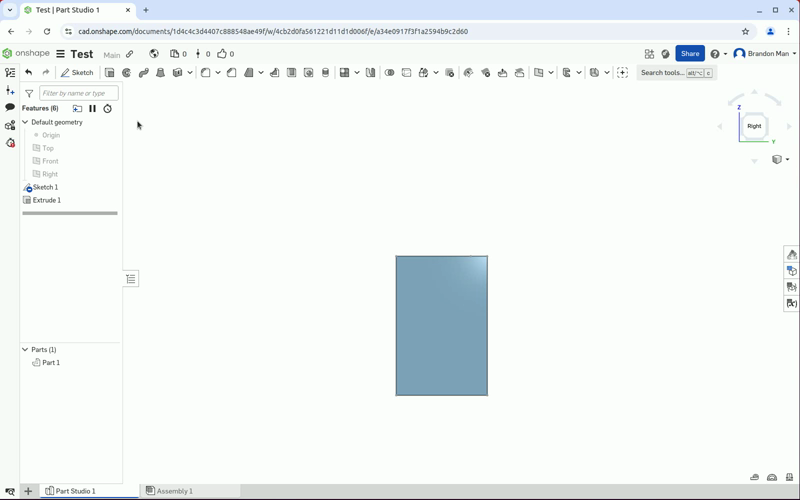
key(shift+h)
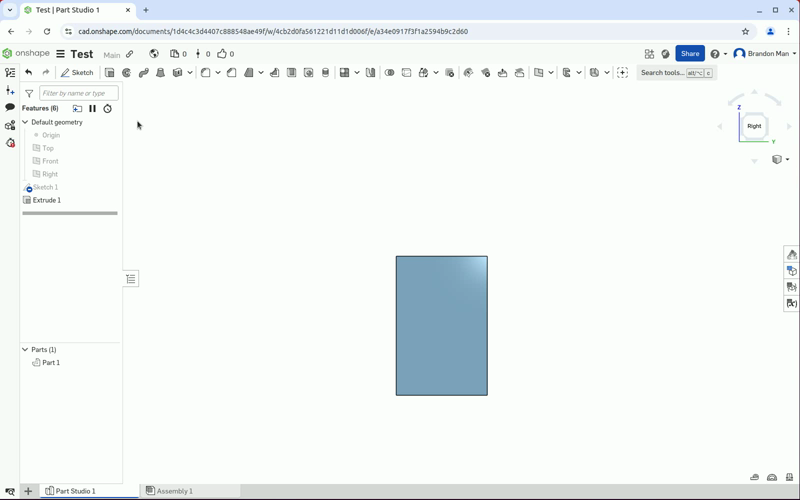
mouse_move(73, 189)
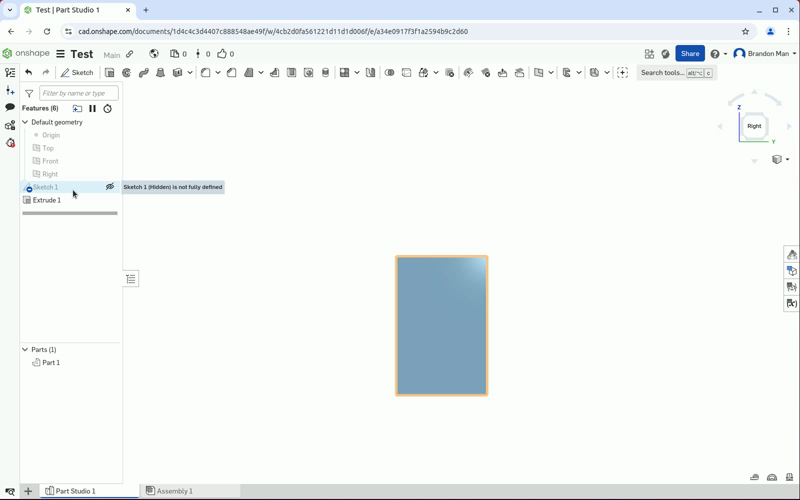
click(73, 189)
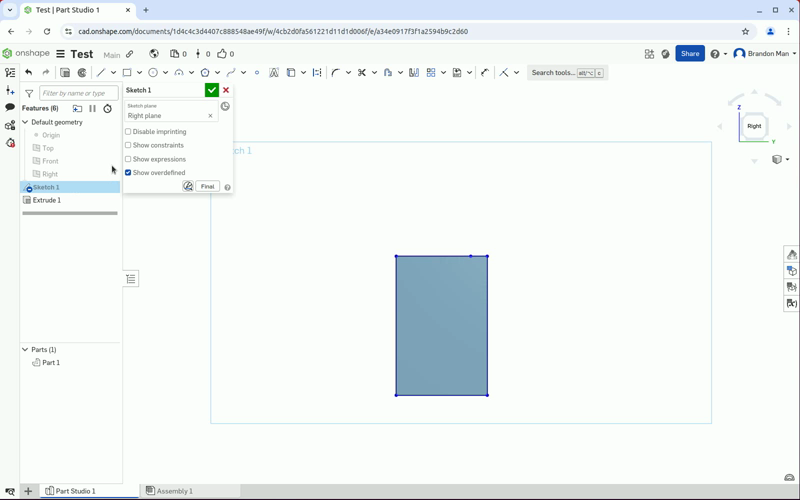
mouse_move(229, 92)
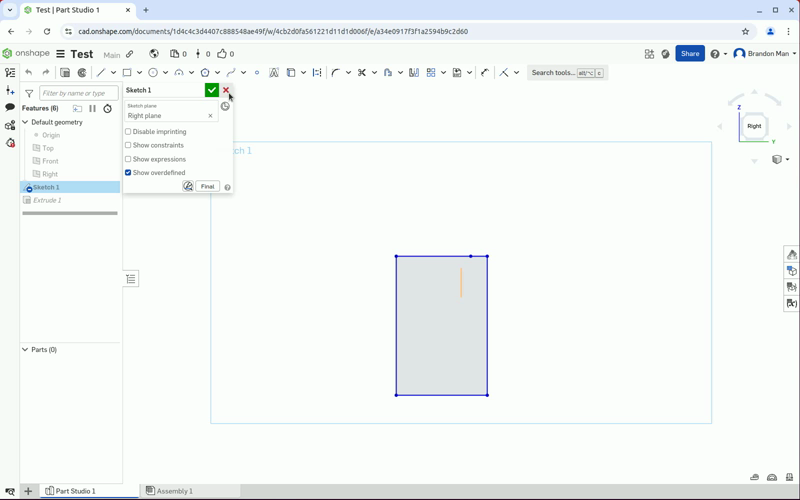
click(229, 92)
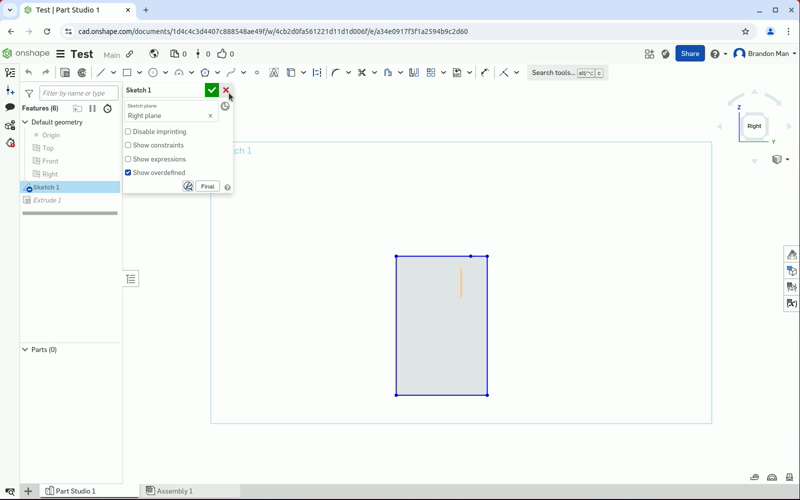
key(shift+s)
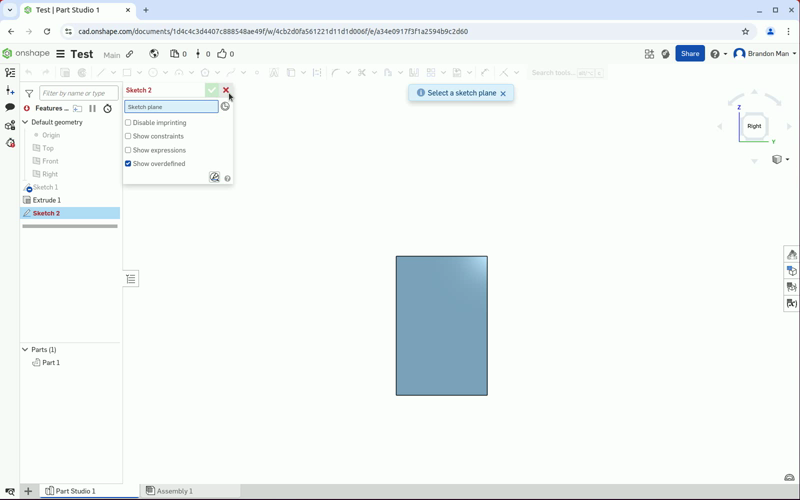
mouse_move(73, 176)
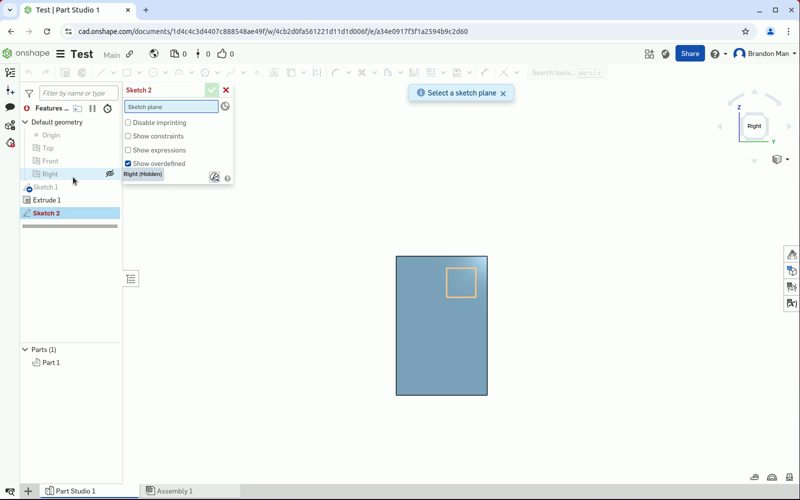
click(73, 176)
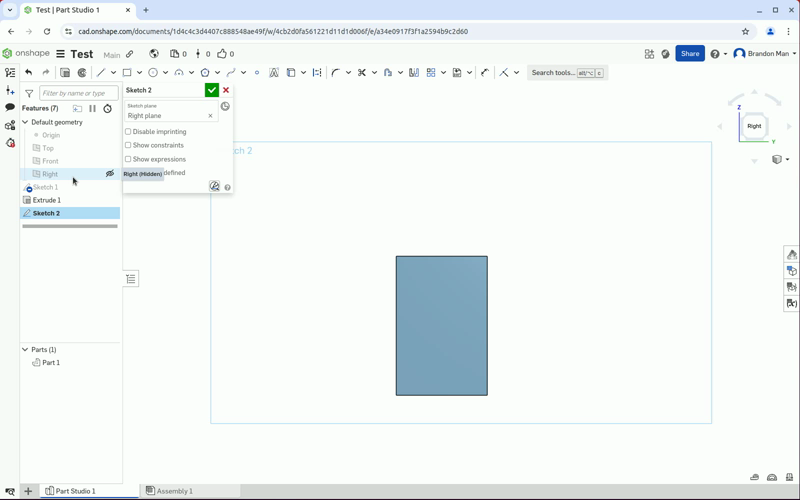
mouse_move(73, 352)
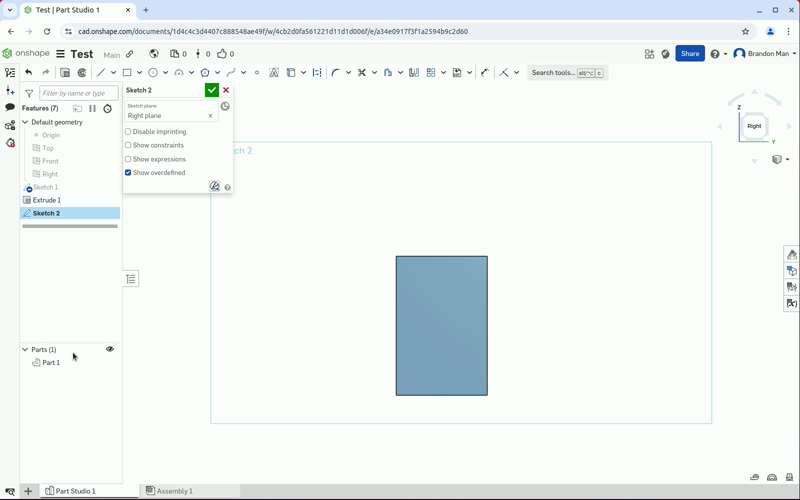
key(y)
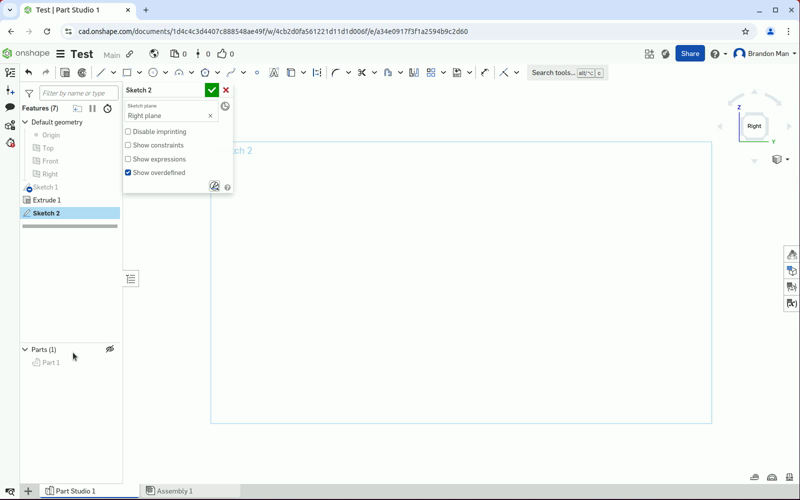
key(l)
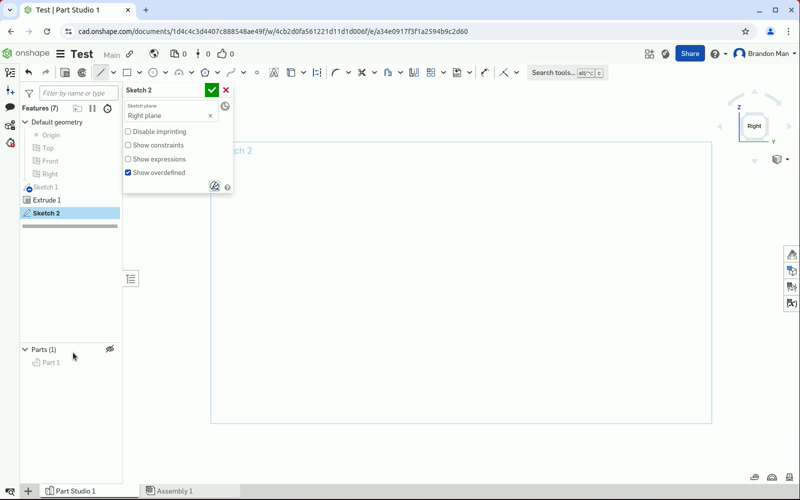
key_down(shift)
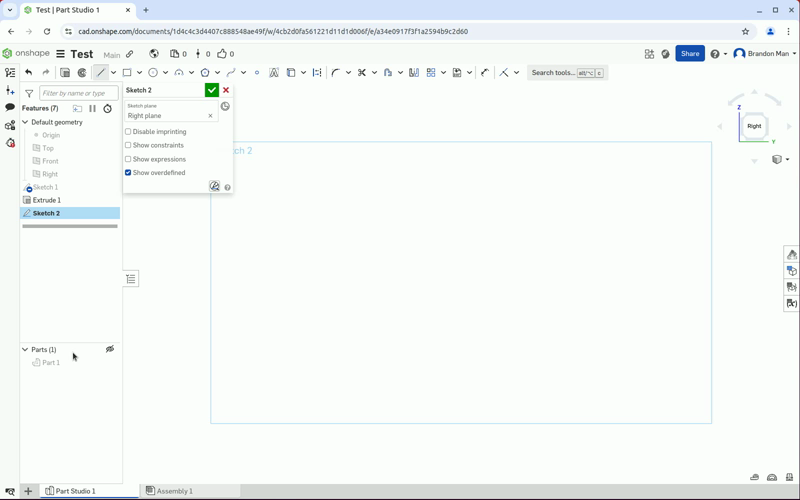
mouse_move(471, 255)
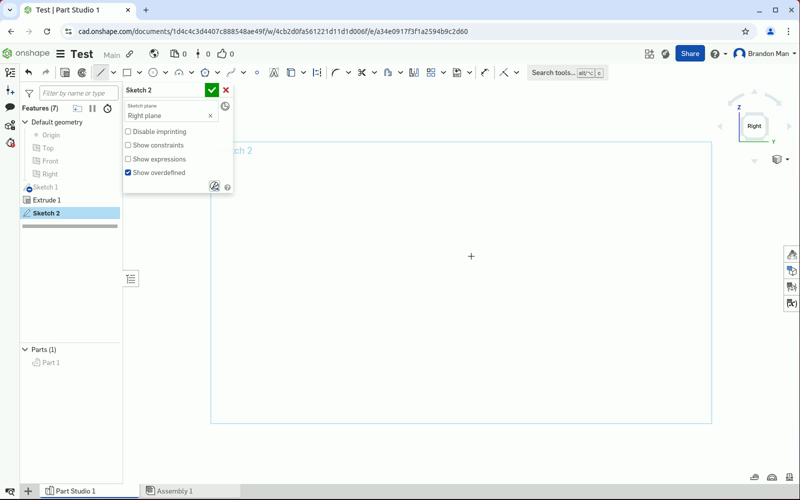
click(471, 255)
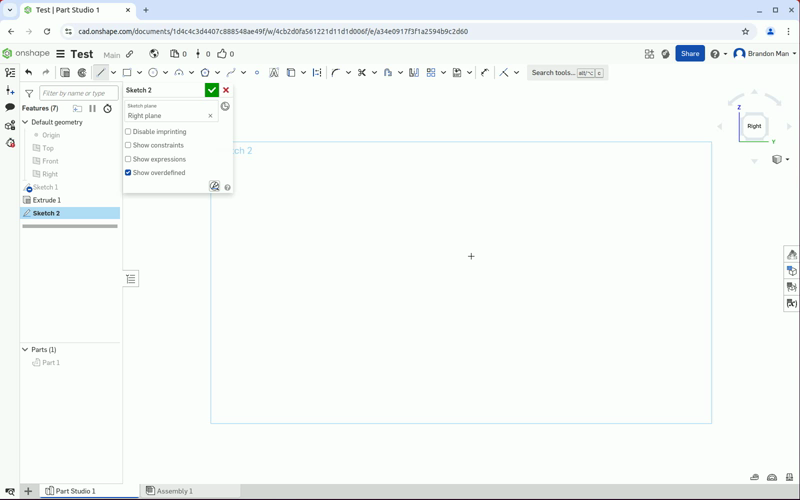
key_up(shift)
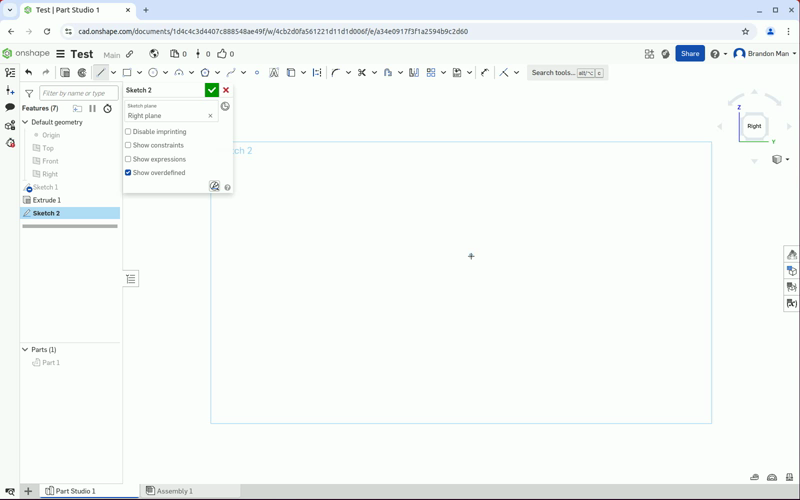
key_down(shift)
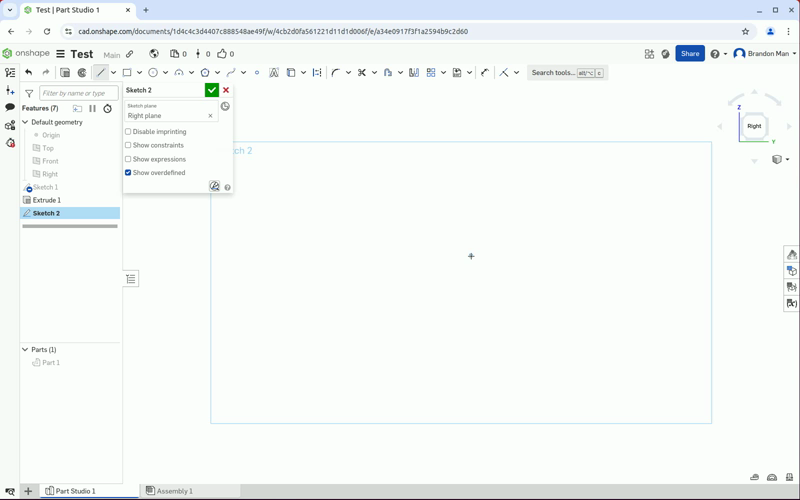
mouse_move(501, 255)
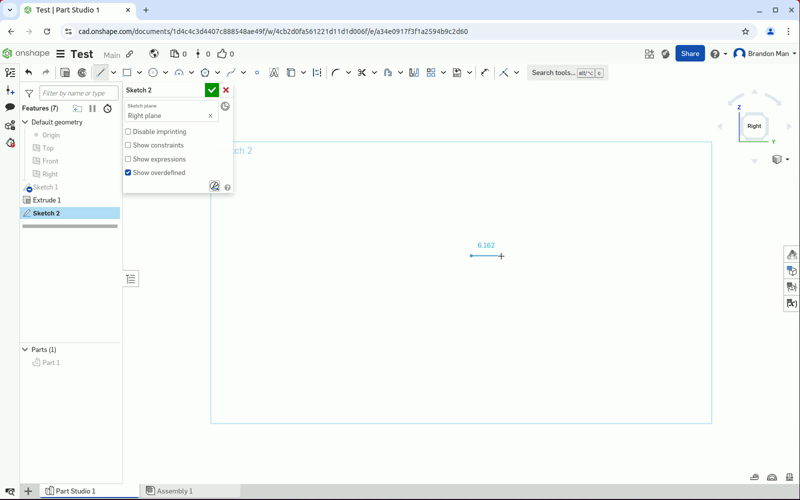
mouse_move(487, 255)
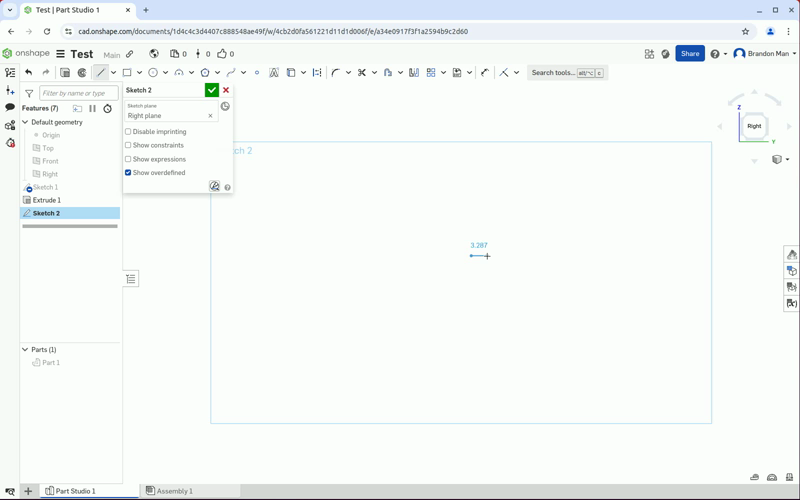
click(487, 255)
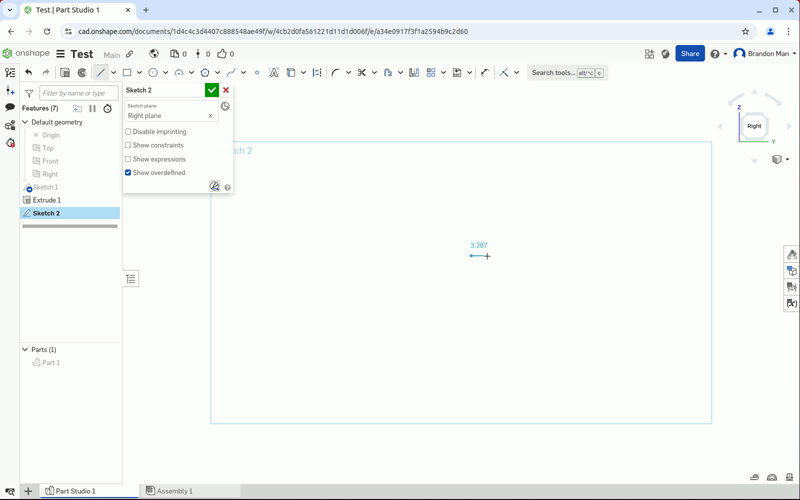
key_up(shift)
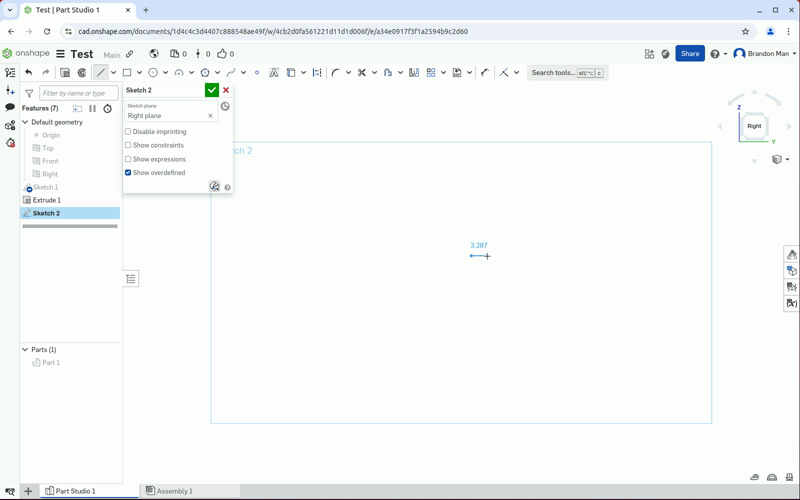
key_down(shift)
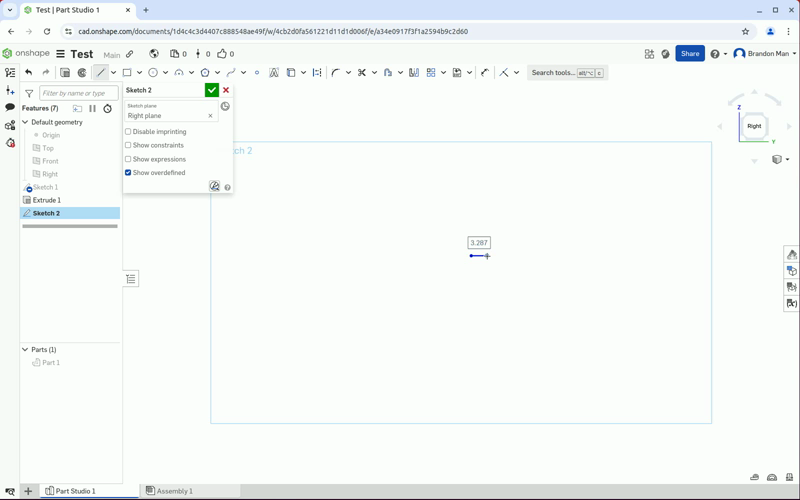
mouse_move(517, 255)
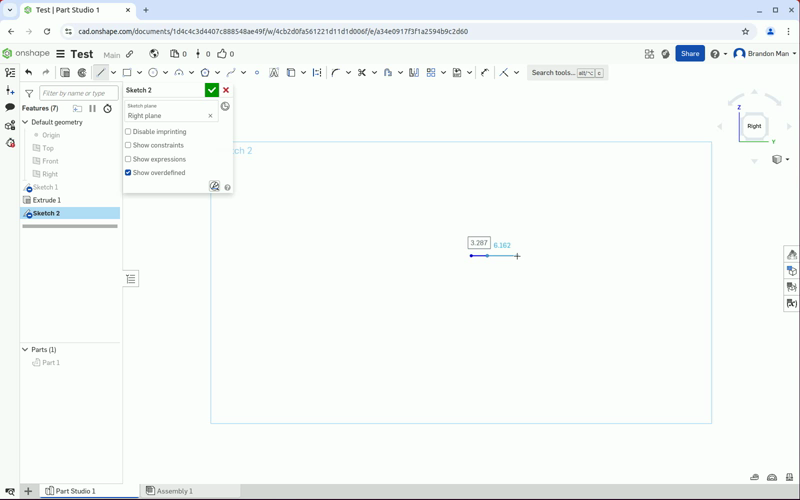
mouse_move(487, 224)
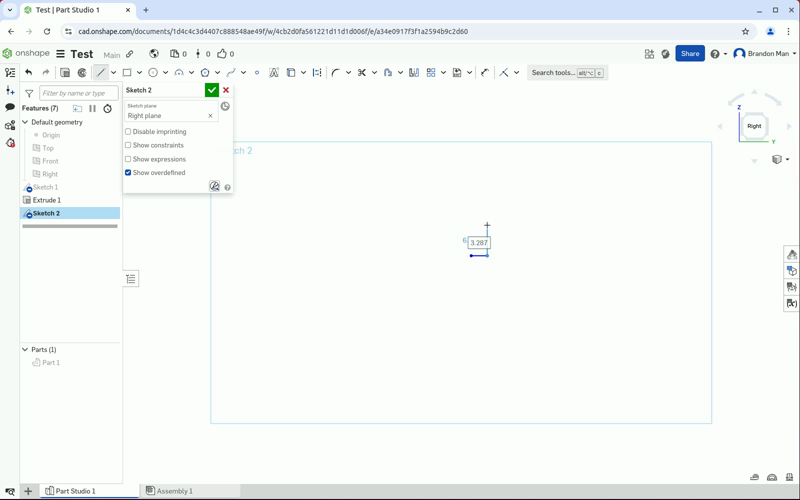
click(487, 224)
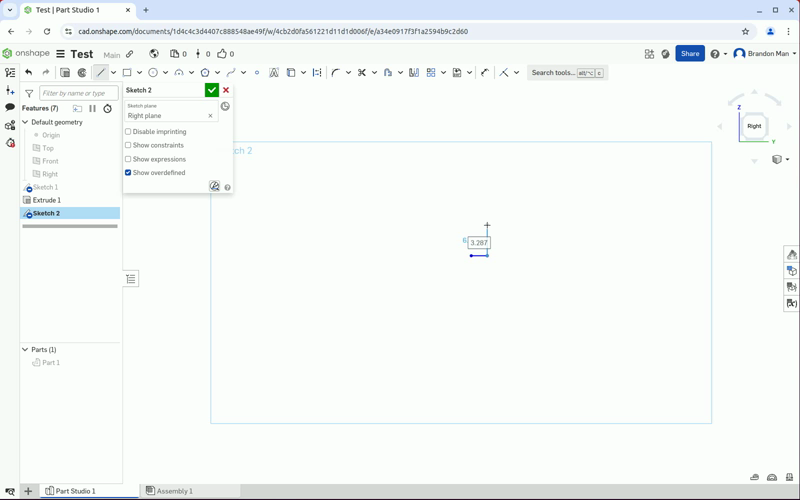
key_up(shift)
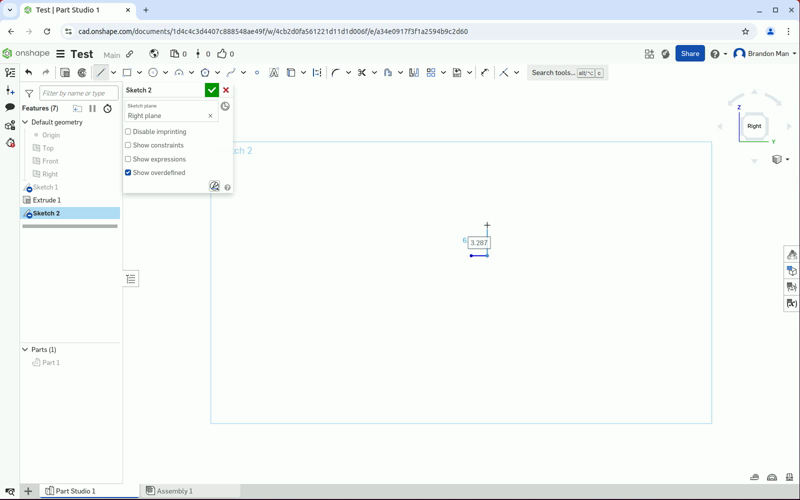
key_down(shift)
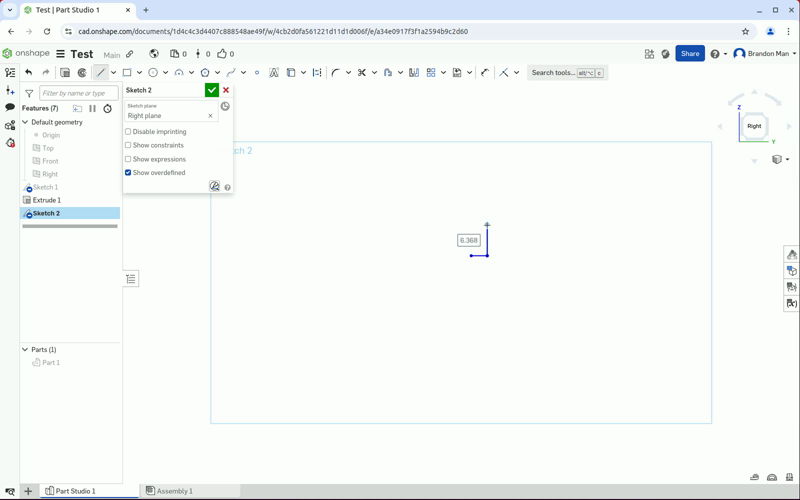
mouse_move(517, 224)
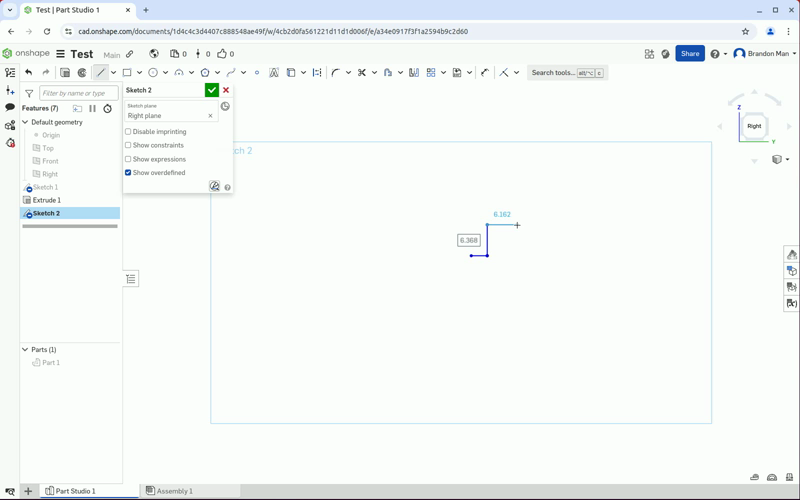
mouse_move(477, 224)
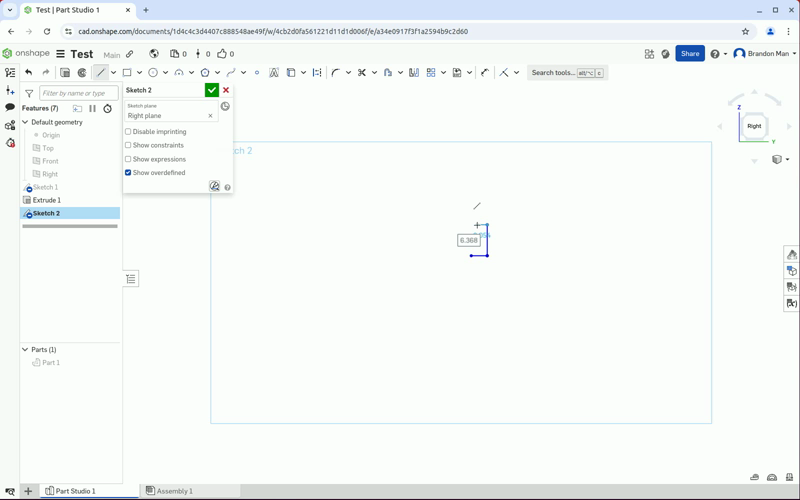
click(477, 224)
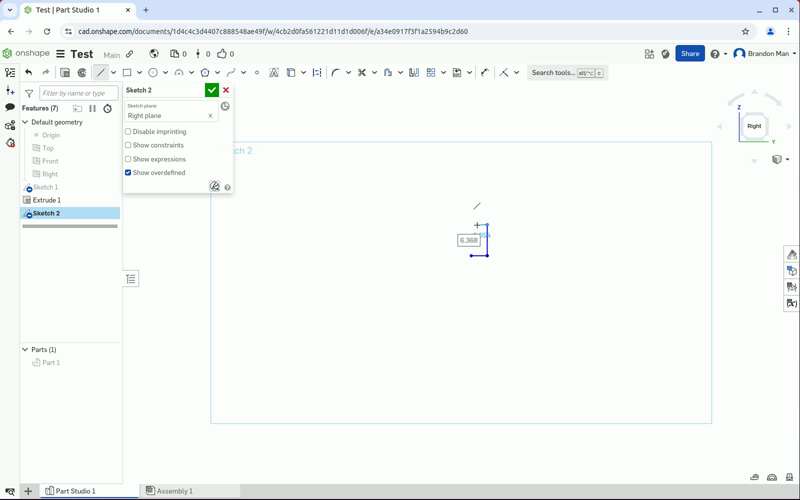
key_up(shift)
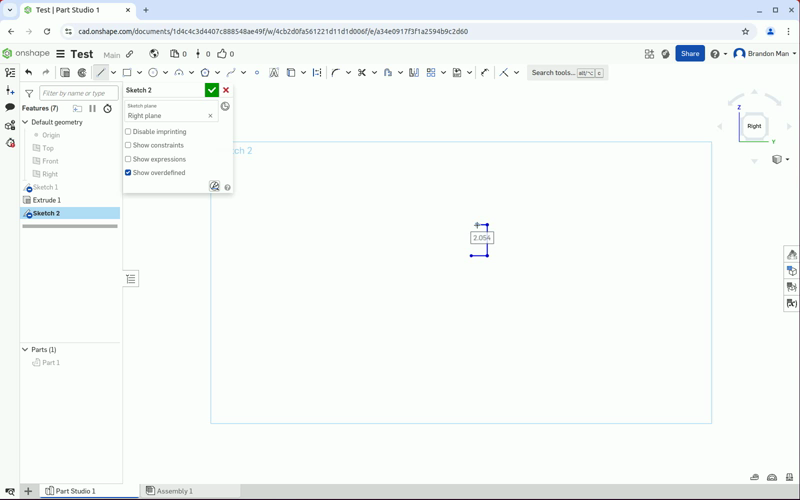
mouse_move(507, 224)
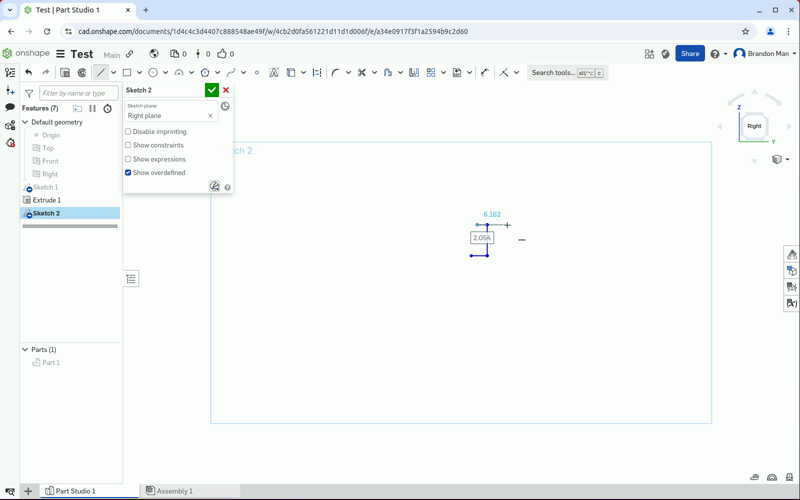
key_down(shift)
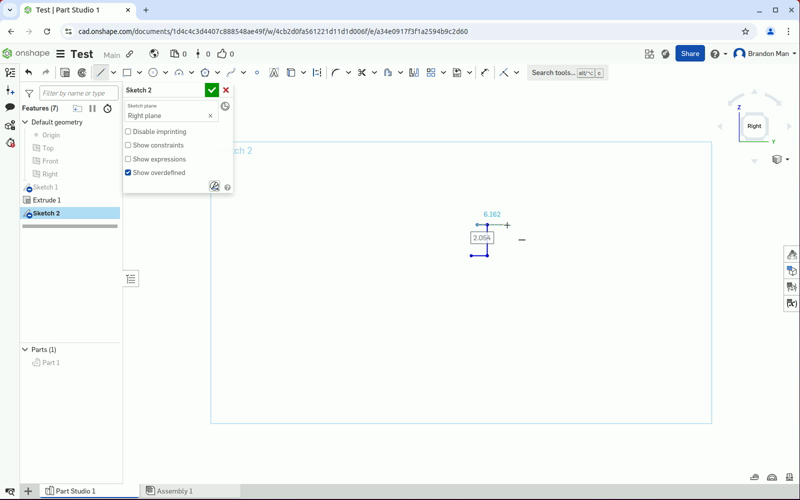
mouse_move(471, 255)
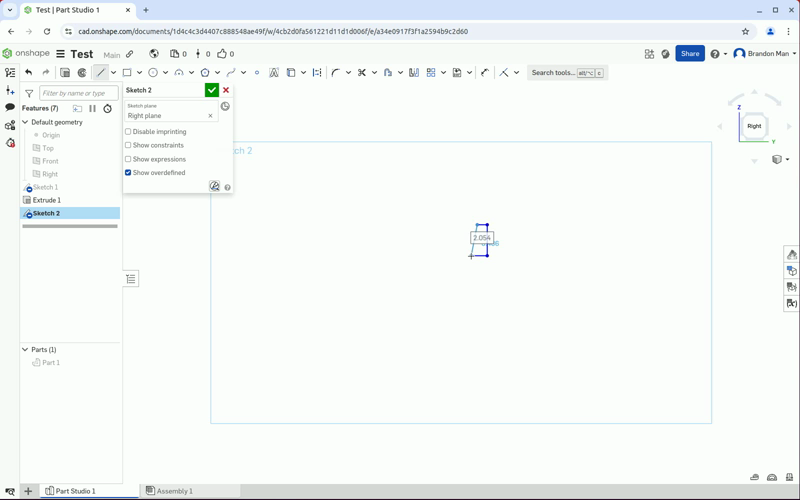
key_up(shift)
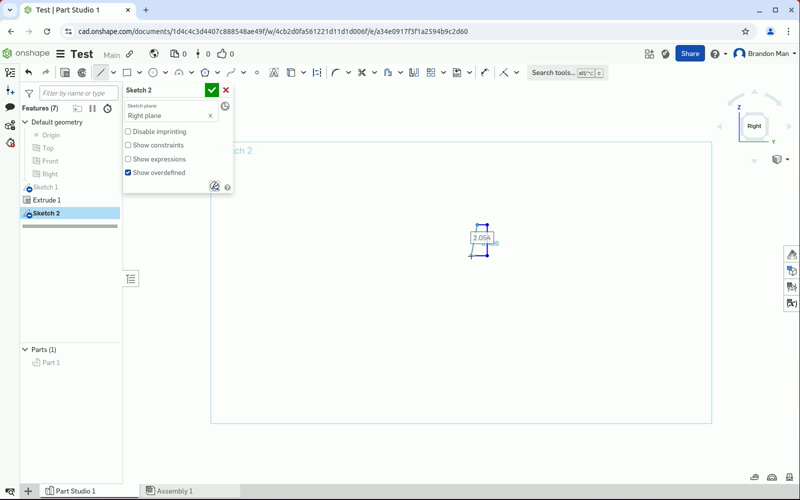
click(471, 255)
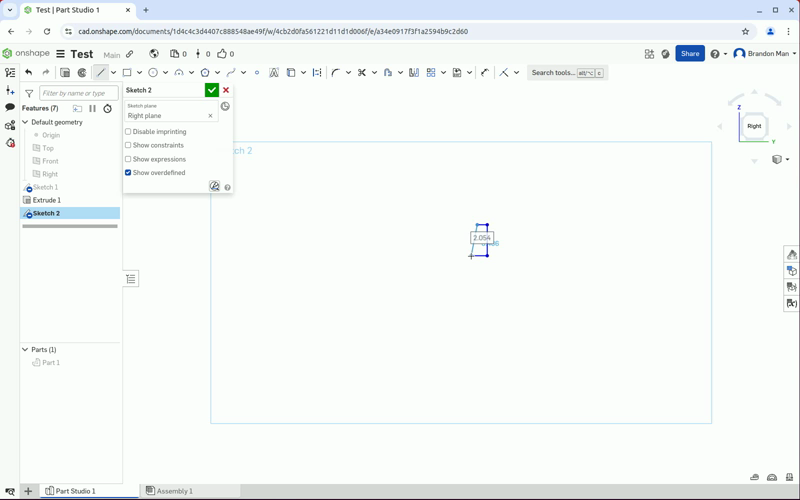
key(esc)
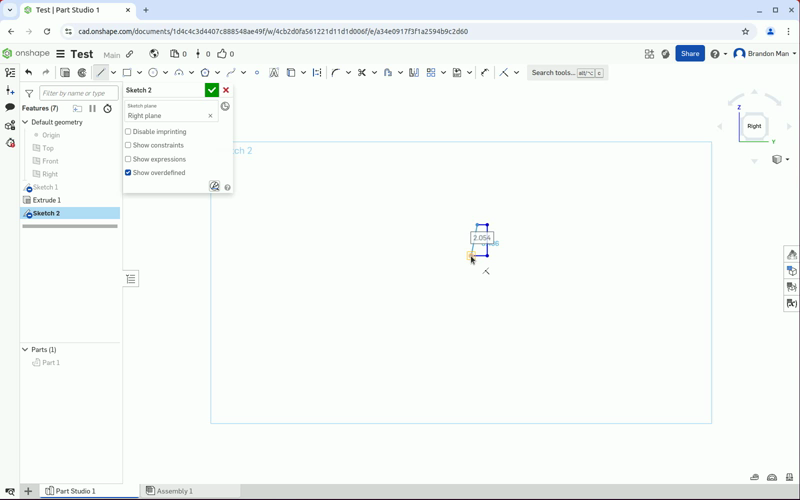
mouse_move(482, 240)
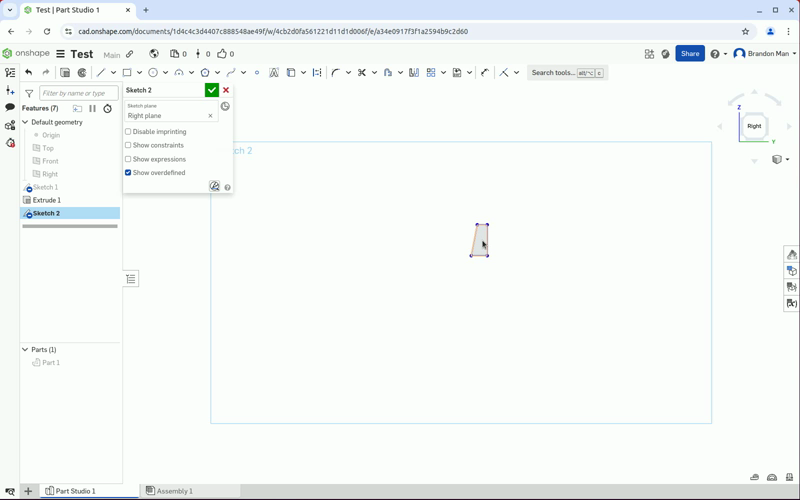
scroll(6)
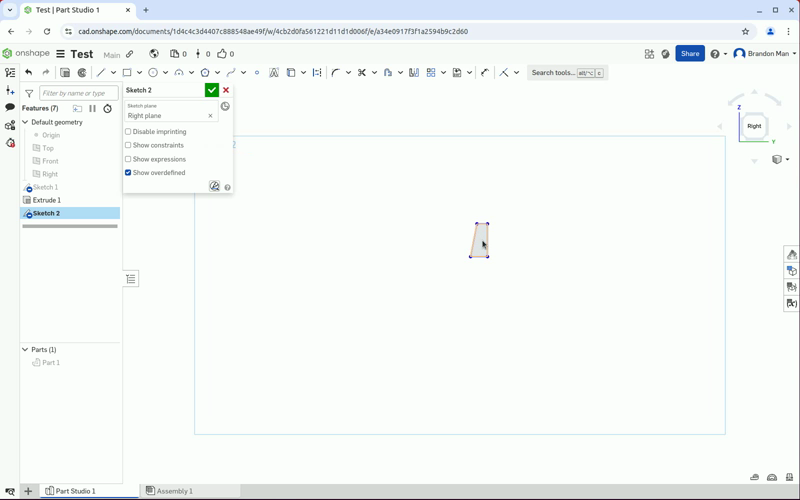
scroll(6)
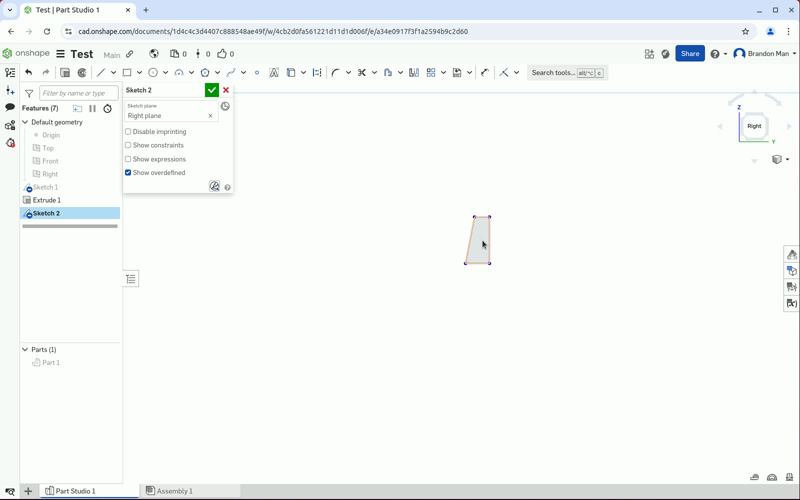
scroll(6)
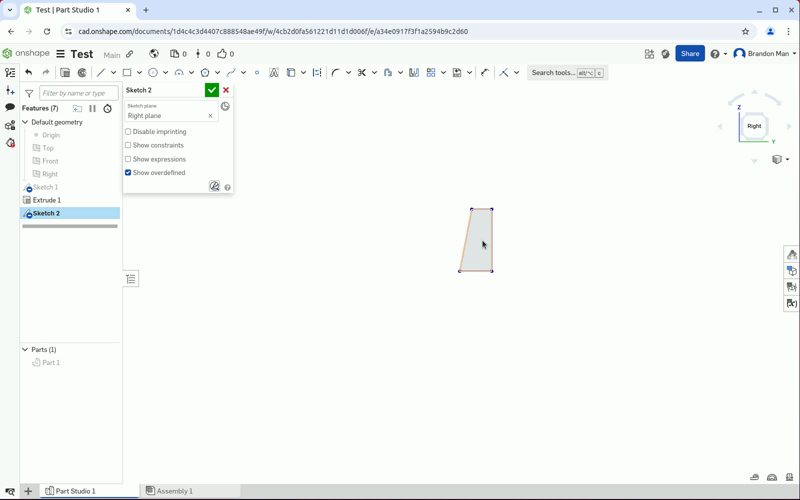
scroll(6)
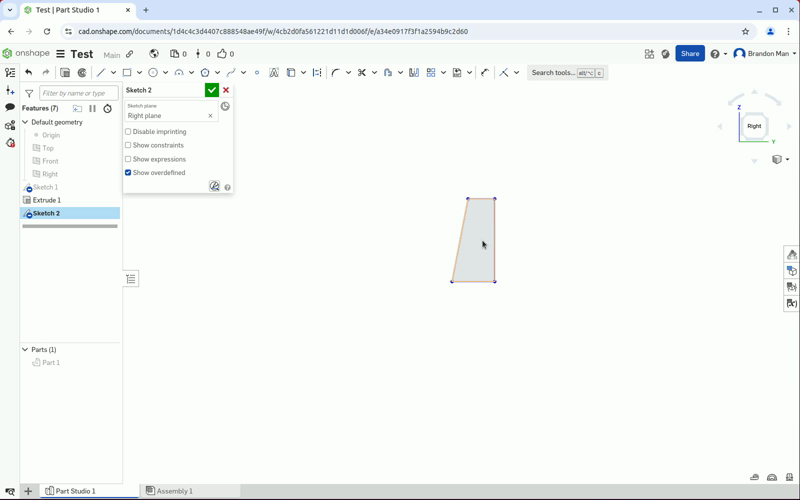
scroll(6)
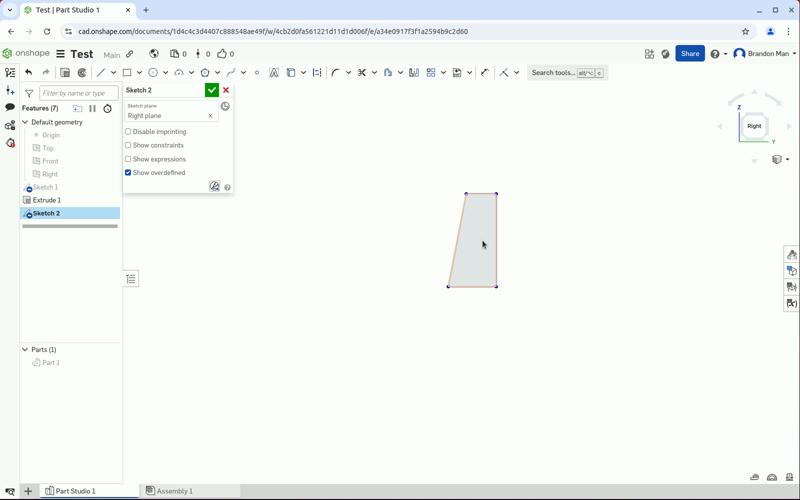
scroll(6)
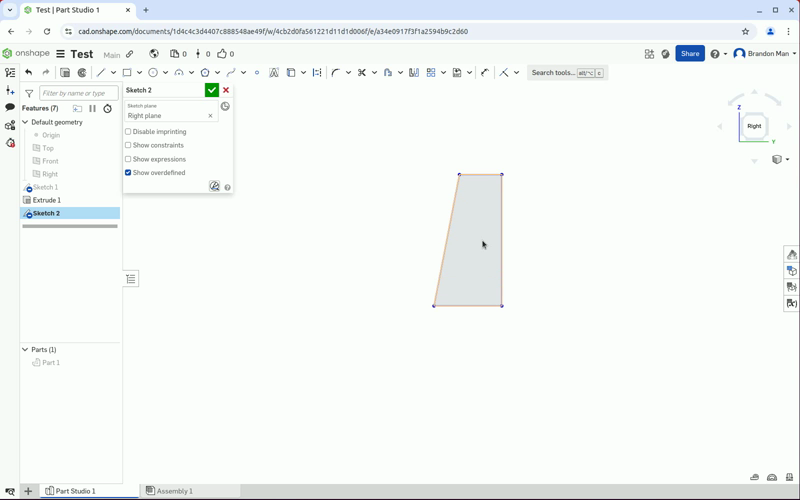
scroll(6)
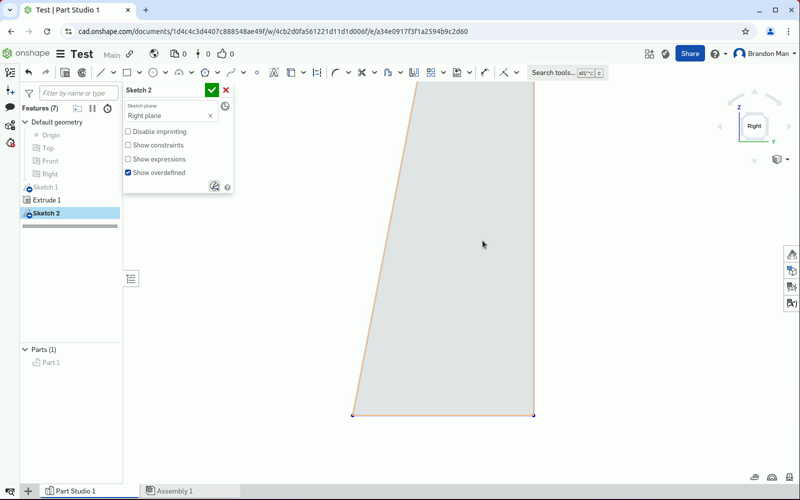
click(482, 240)
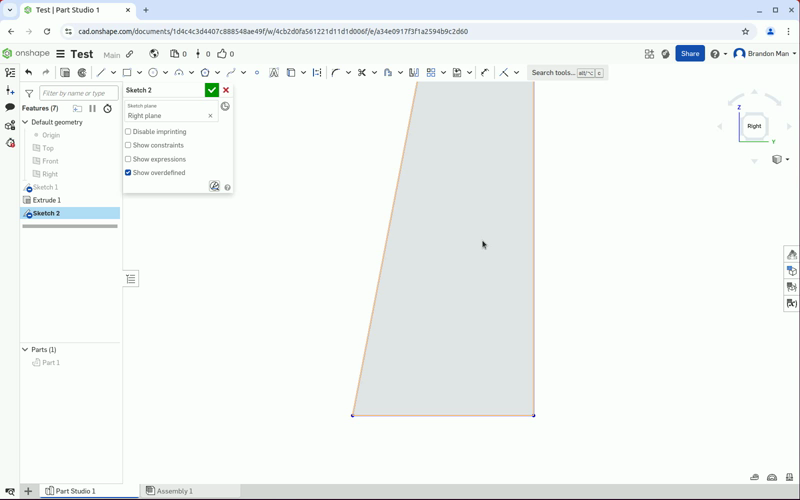
scroll(-6)
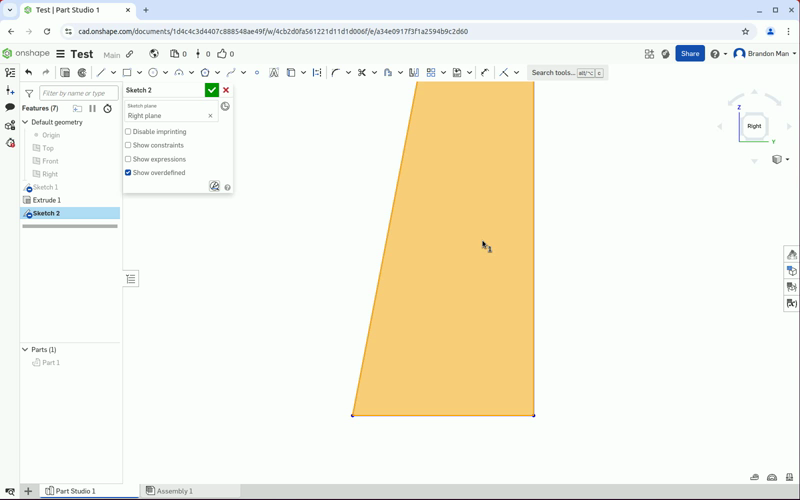
scroll(-6)
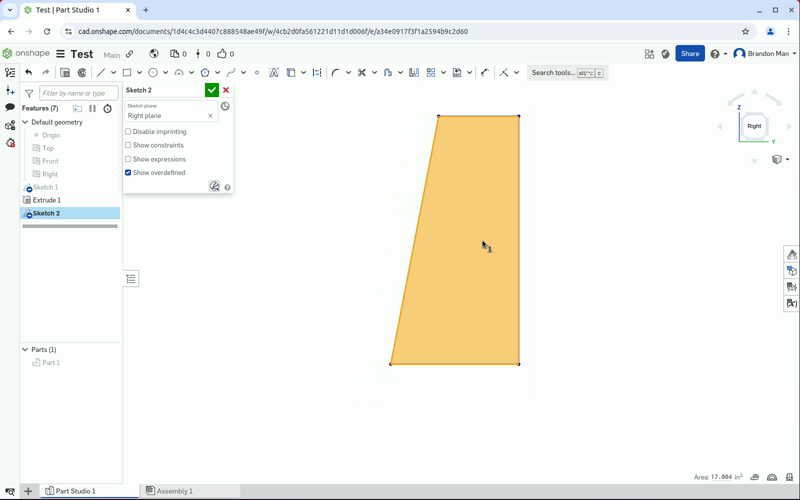
scroll(-6)
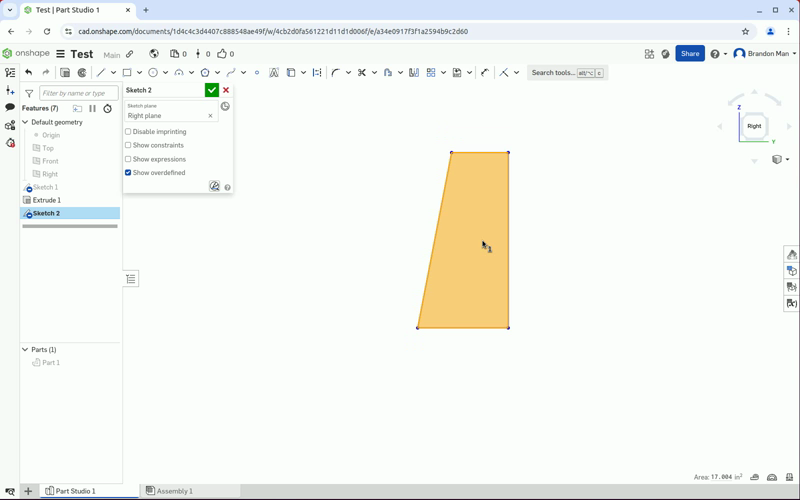
scroll(-6)
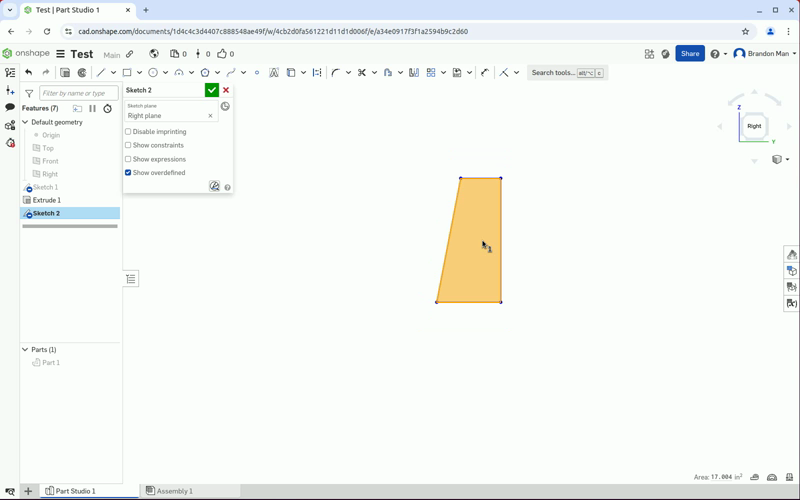
scroll(-6)
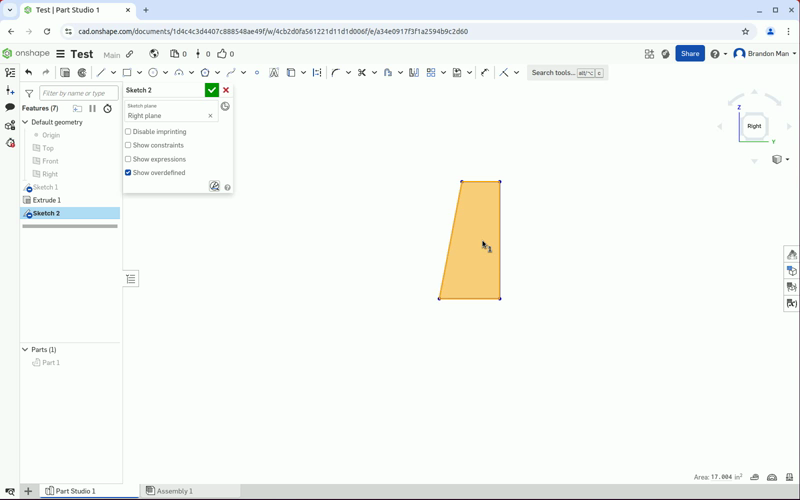
scroll(-6)
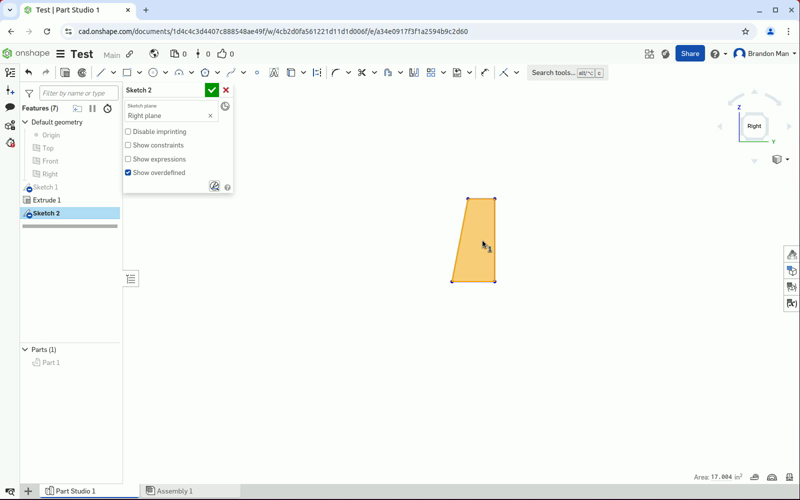
scroll(-6)
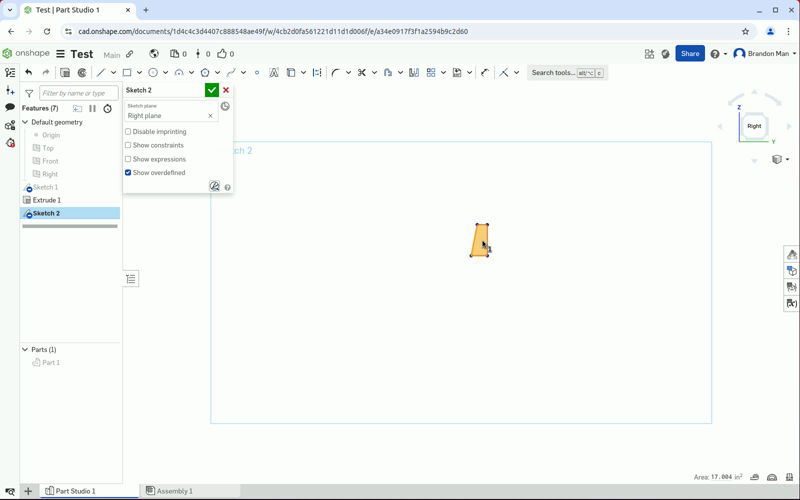
mouse_move(73, 352)
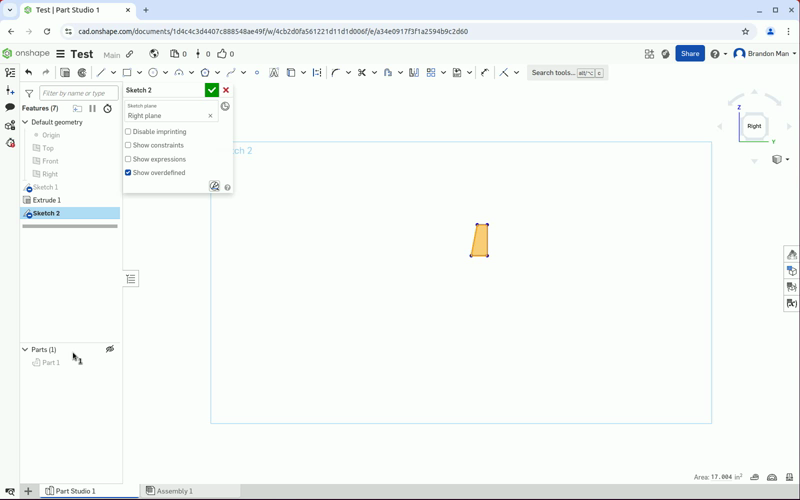
key(shift+y)
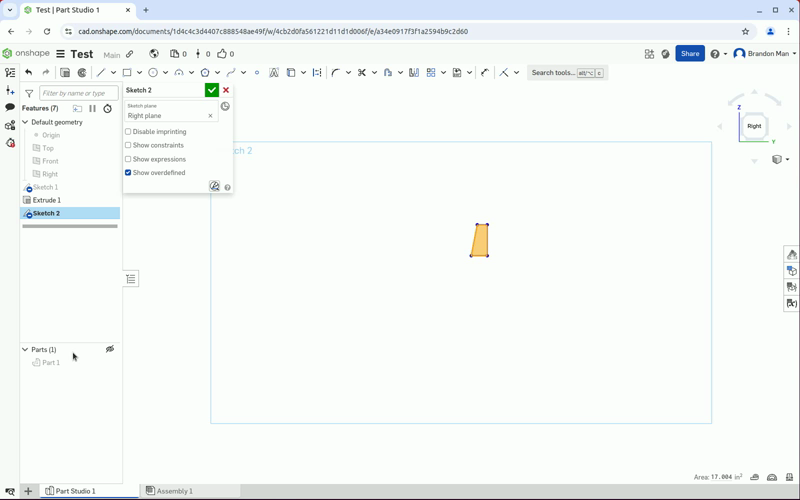
key(shift+e)
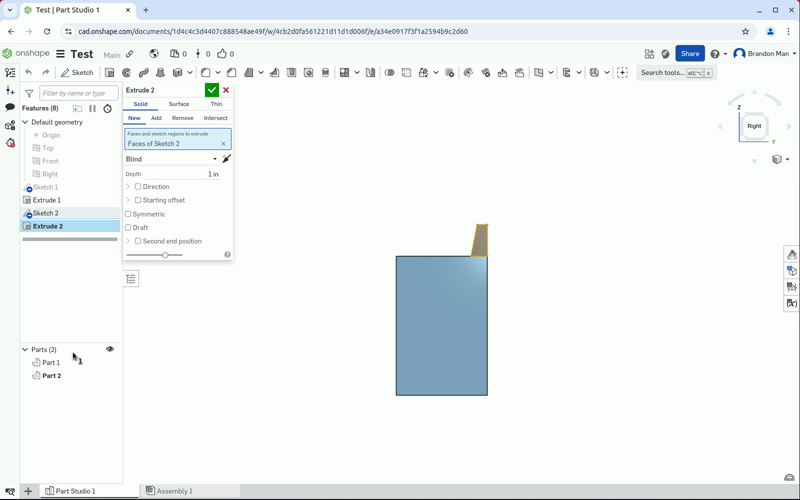
mouse_move(143, 106)
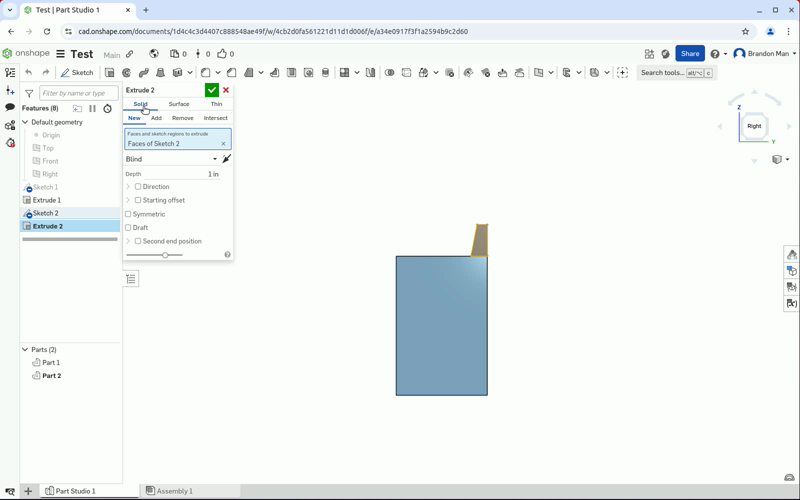
click(143, 106)
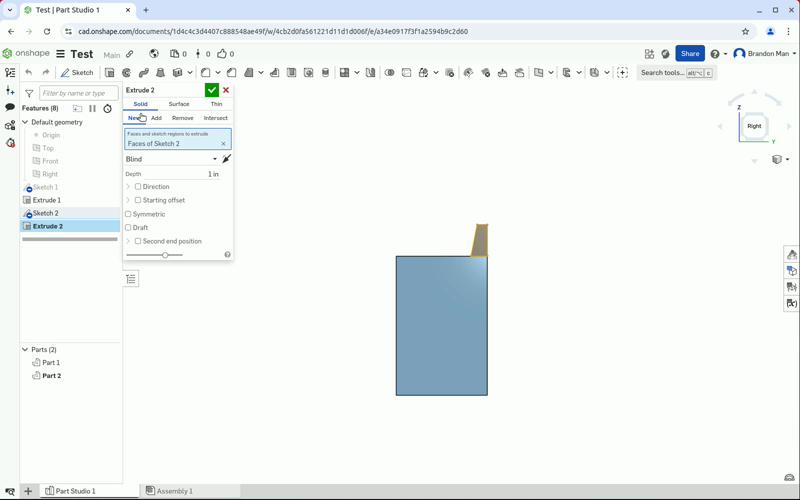
mouse_move(137, 120)
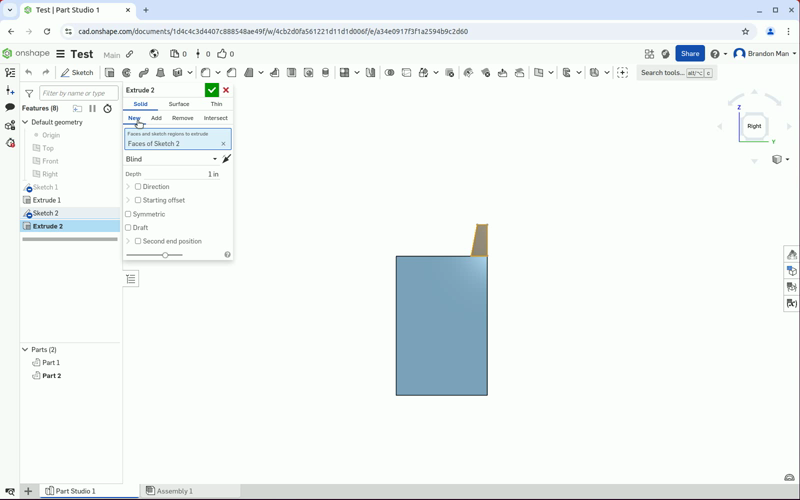
click(137, 120)
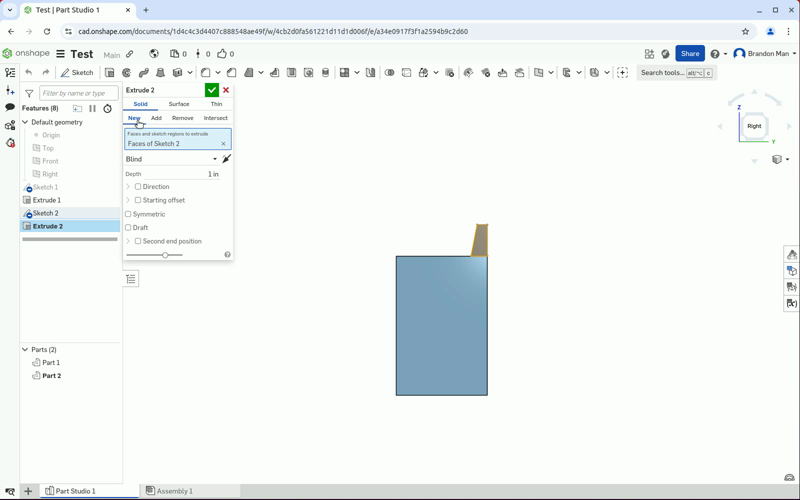
key(tab, 4)
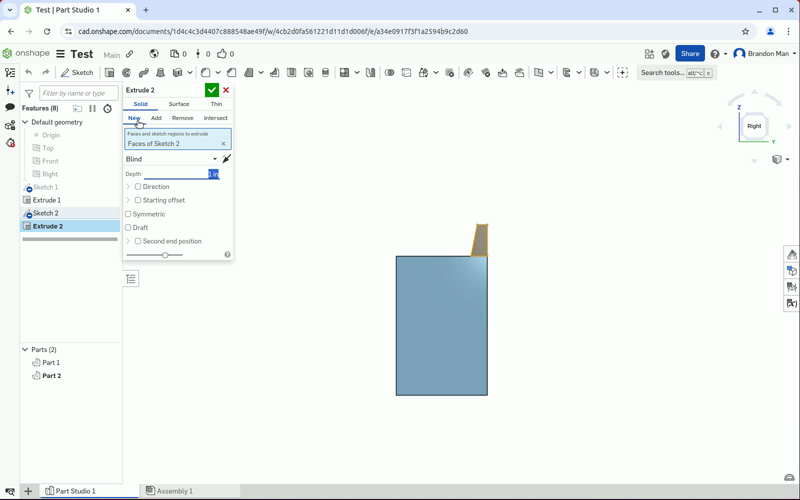
text(18.535)
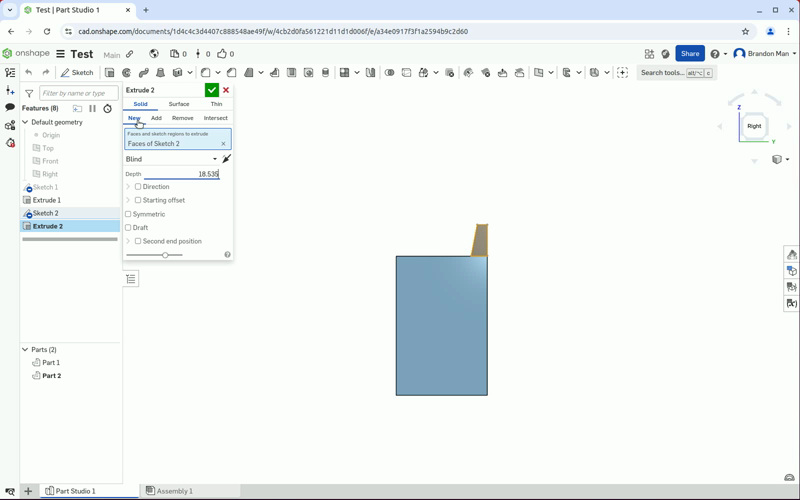
key(enter)
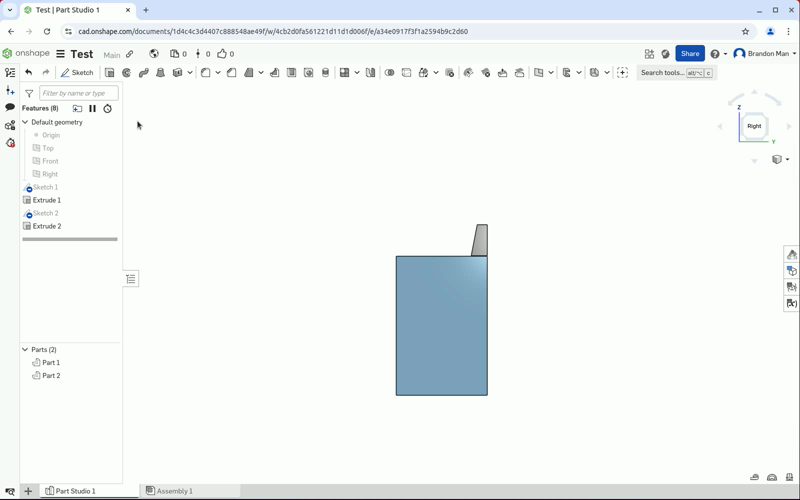
key(shift+h)
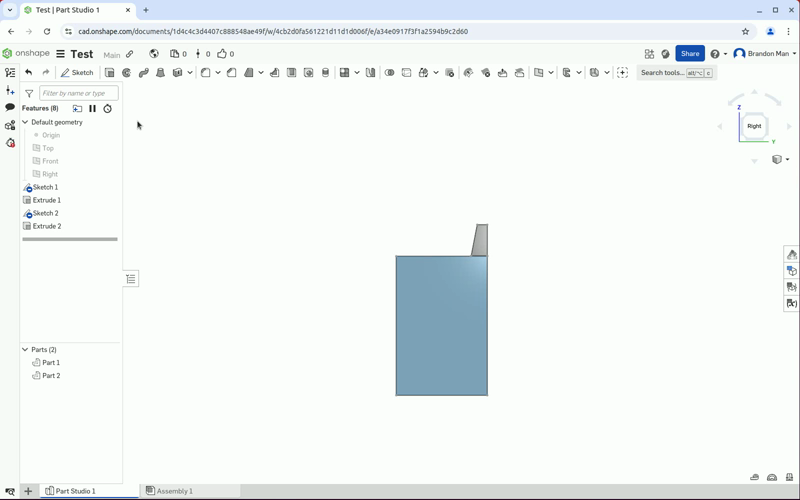
key(shift+h)
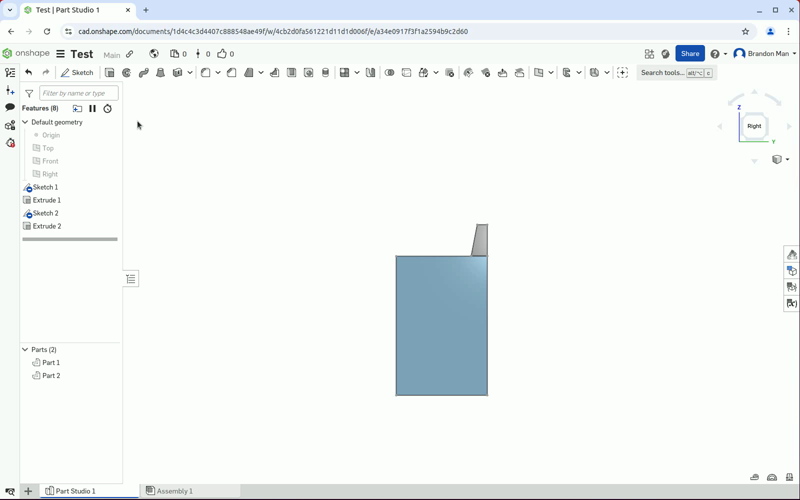
key(shift+7)
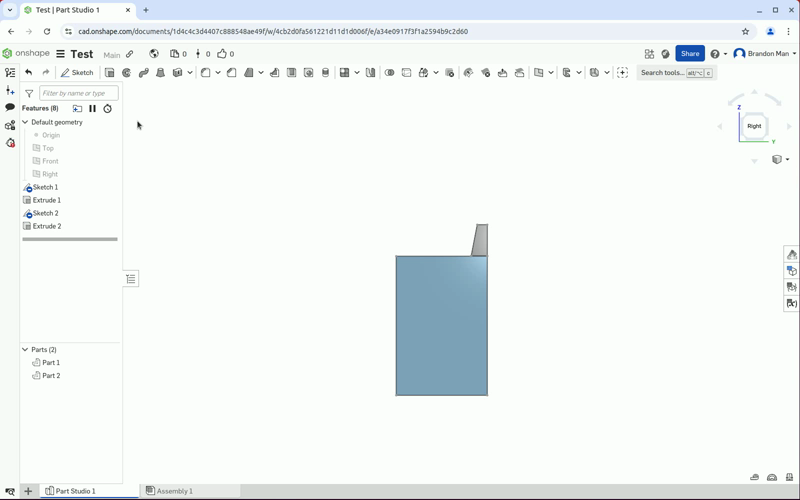
key(right, 2)
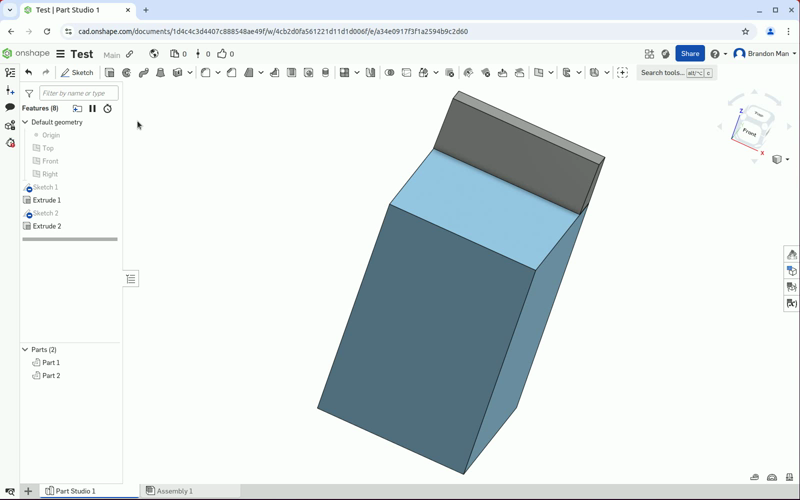
key(down, 2)
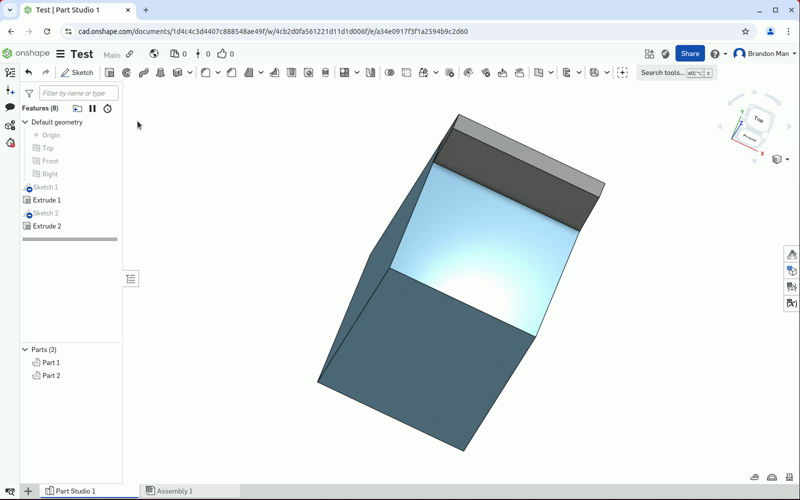
key(up, 2)
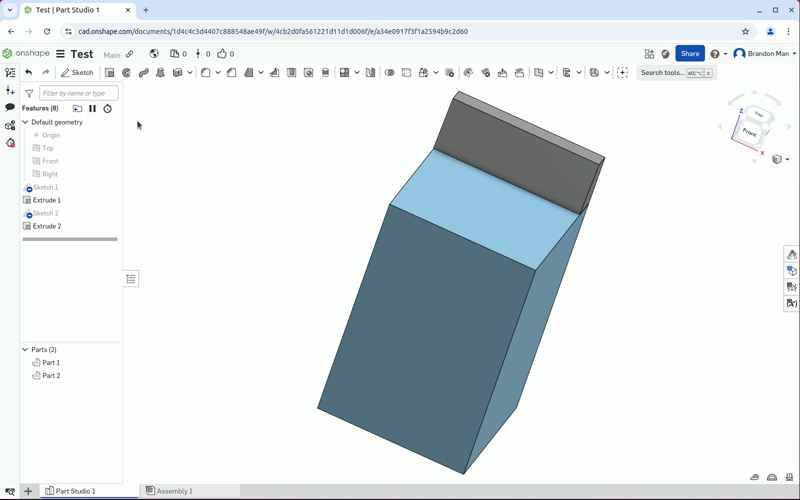
key(left, 2)
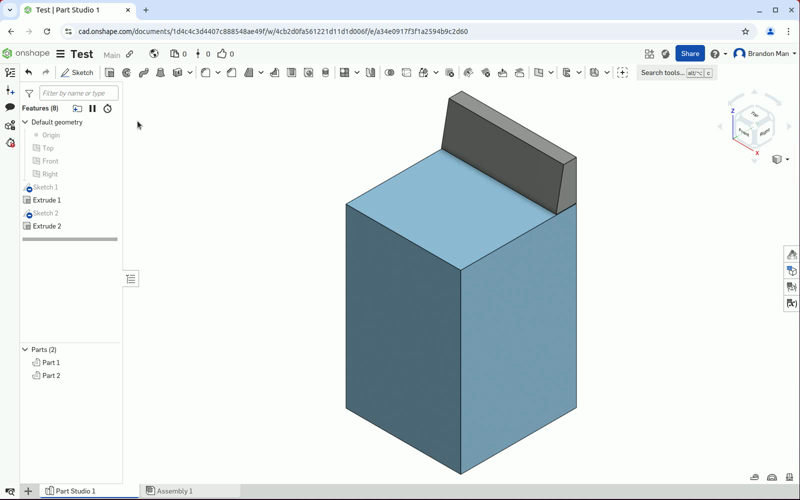
mouse_move(73, 189)
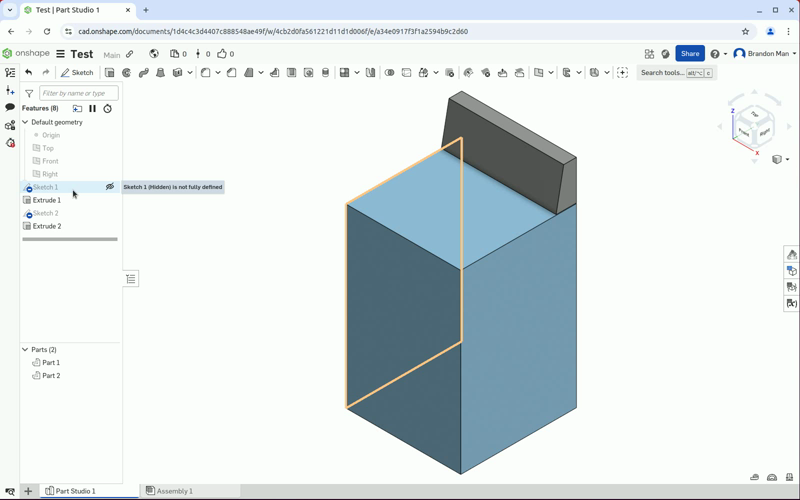
click(73, 189)